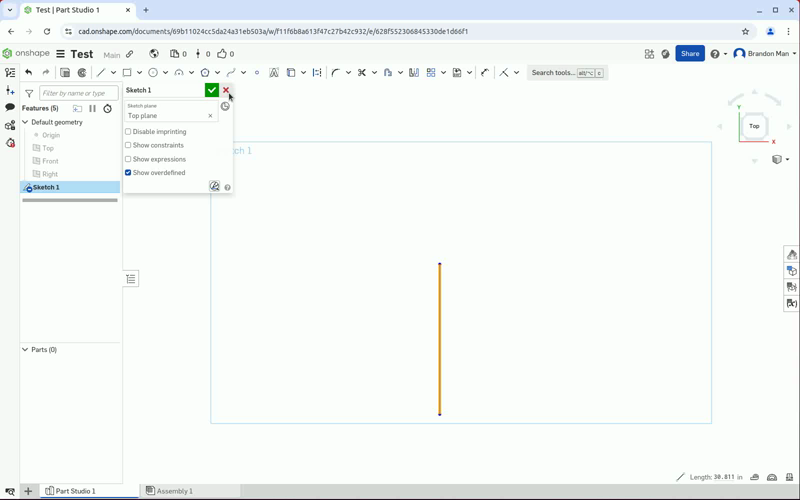
key(shift+h)
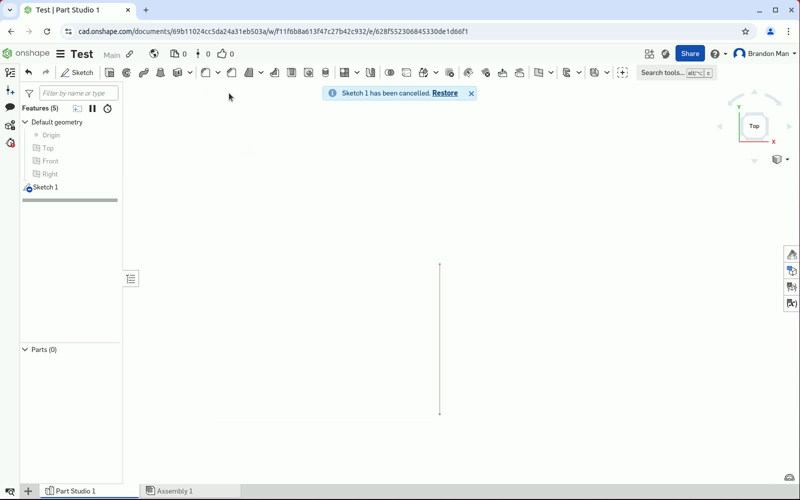
key(shift+s)
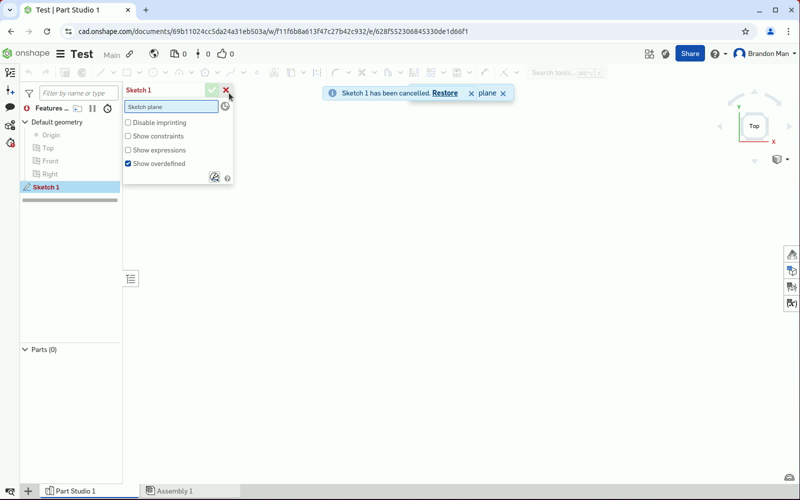
mouse_move(73, 150)
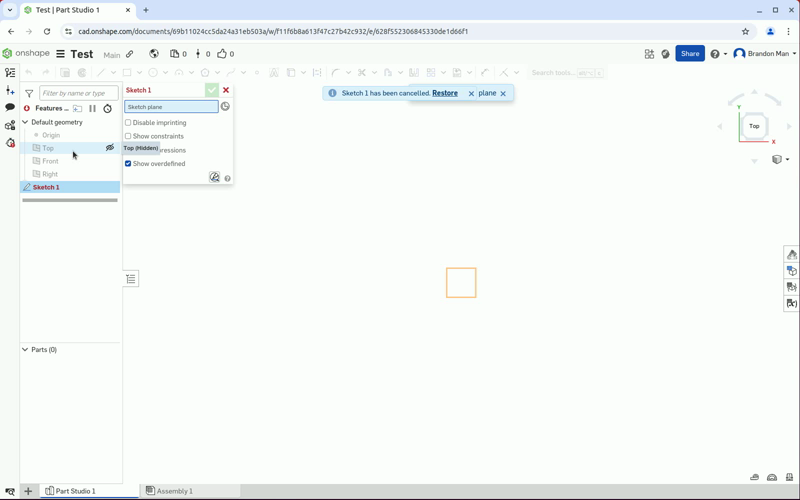
click(73, 150)
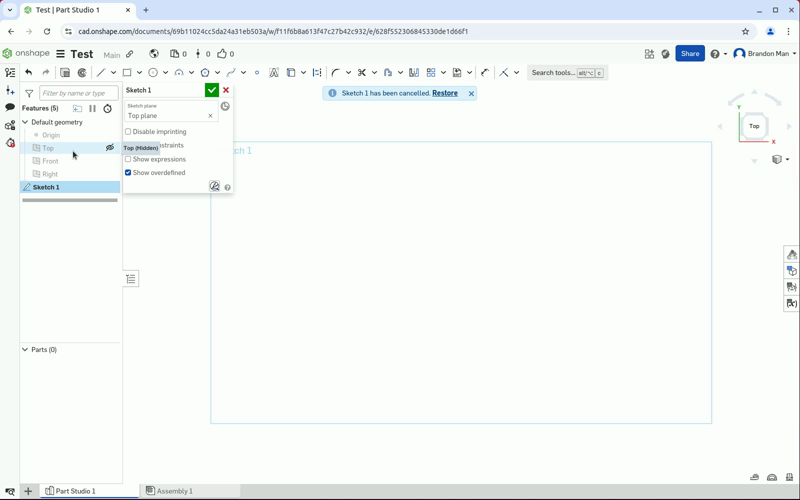
mouse_move(73, 352)
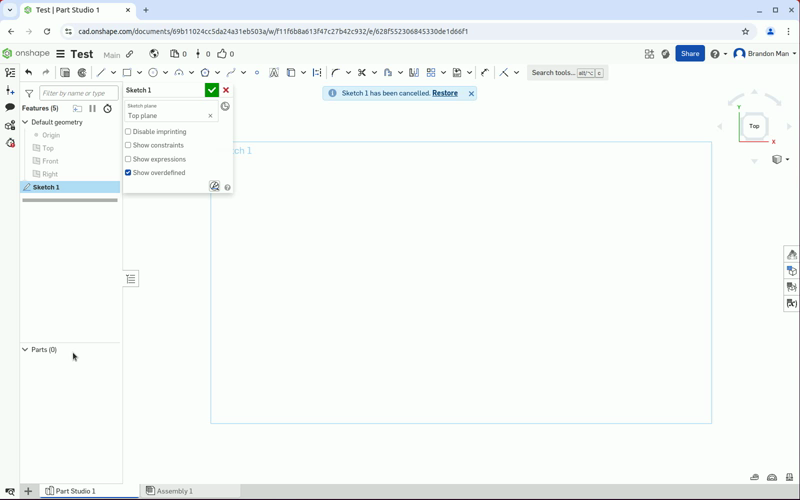
key(y)
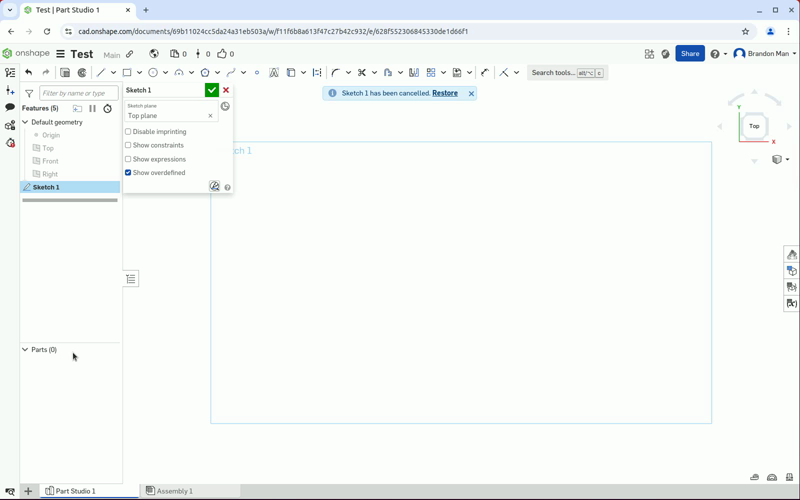
key(l)
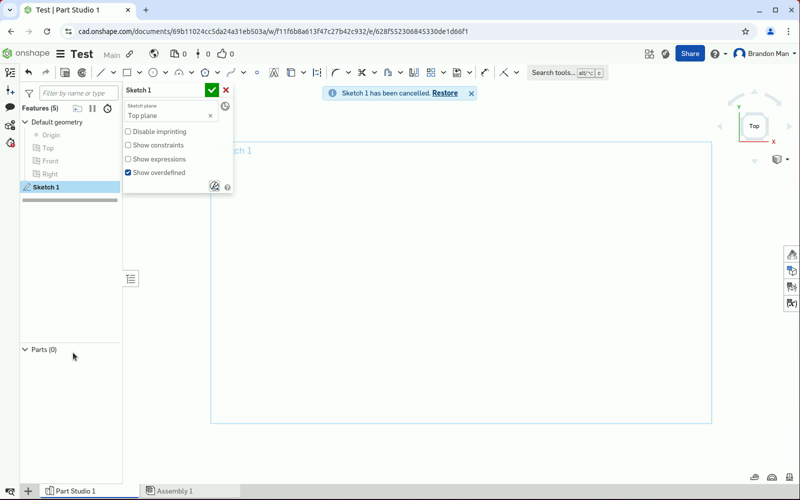
key_down(shift)
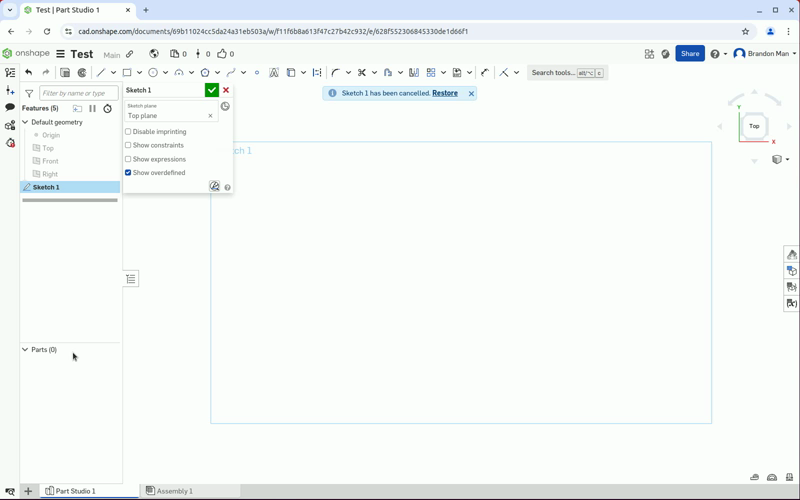
mouse_move(486, 295)
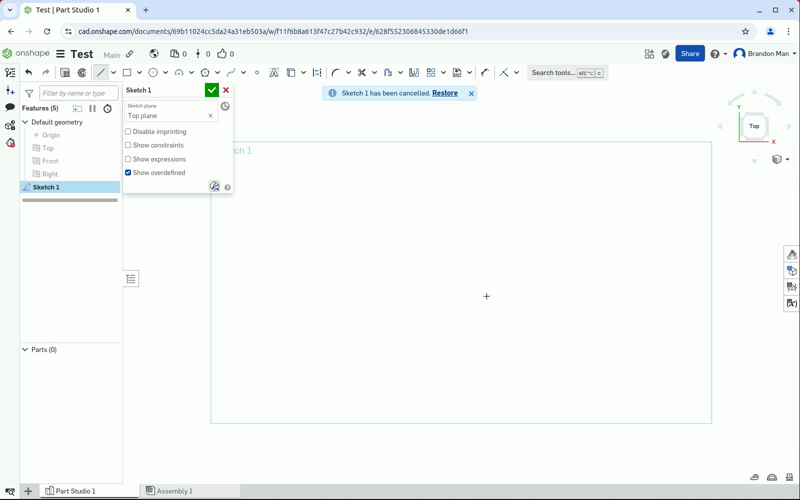
click(486, 295)
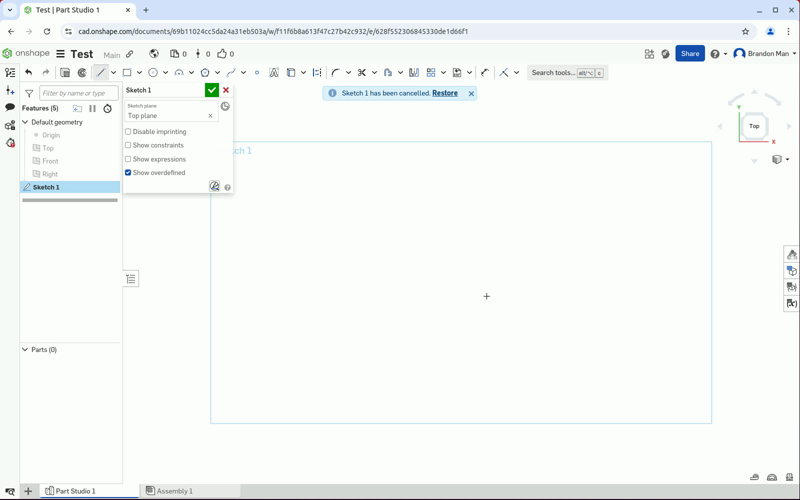
key_up(shift)
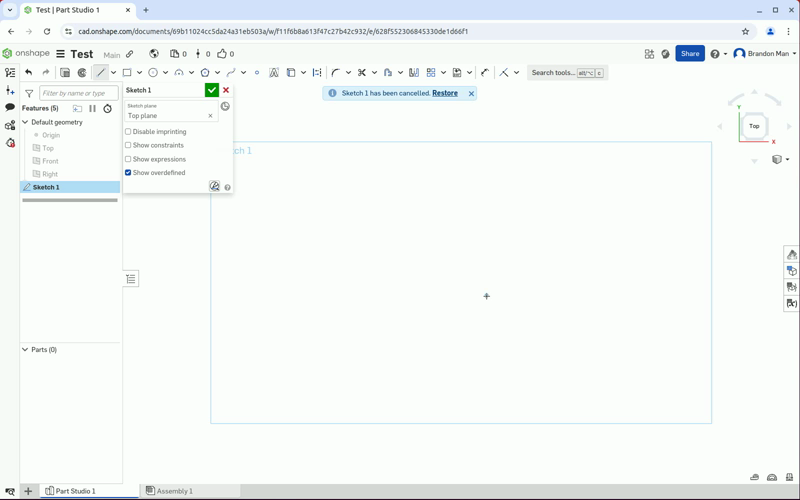
key_down(shift)
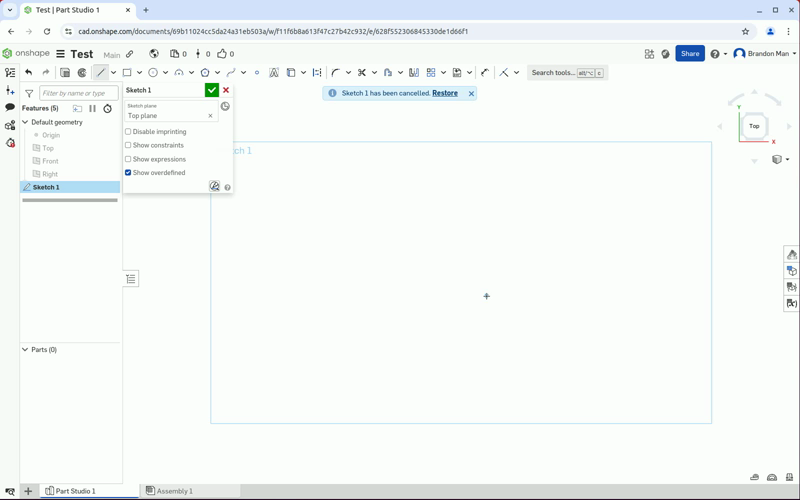
mouse_move(516, 295)
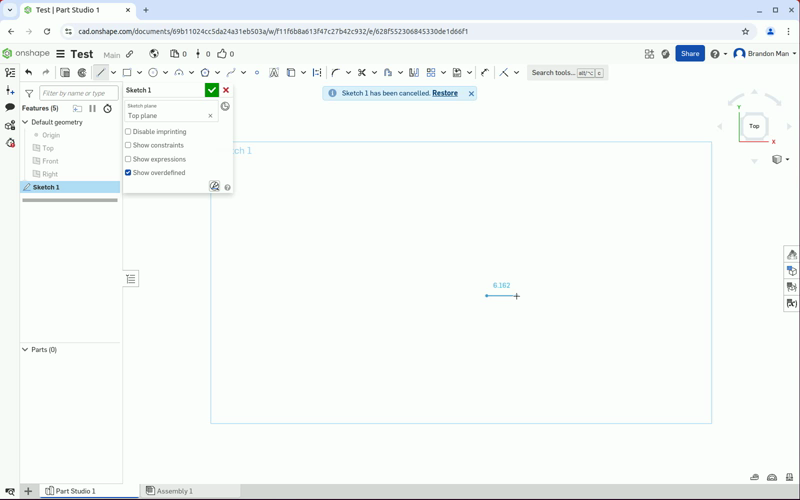
mouse_move(486, 270)
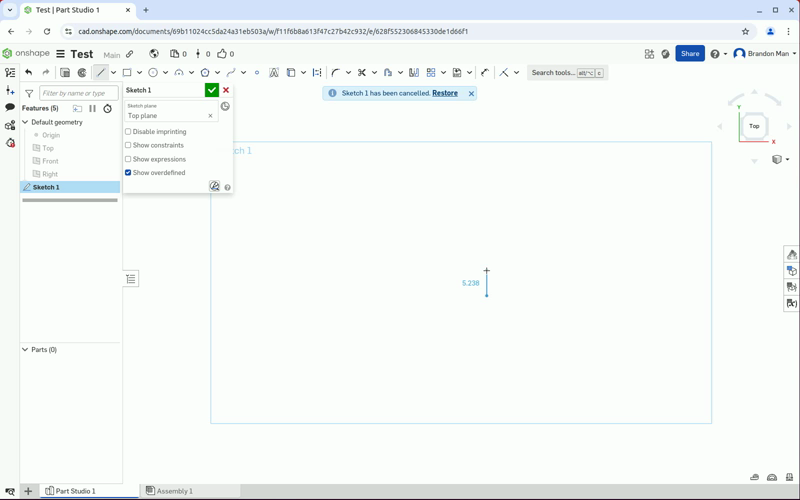
click(486, 270)
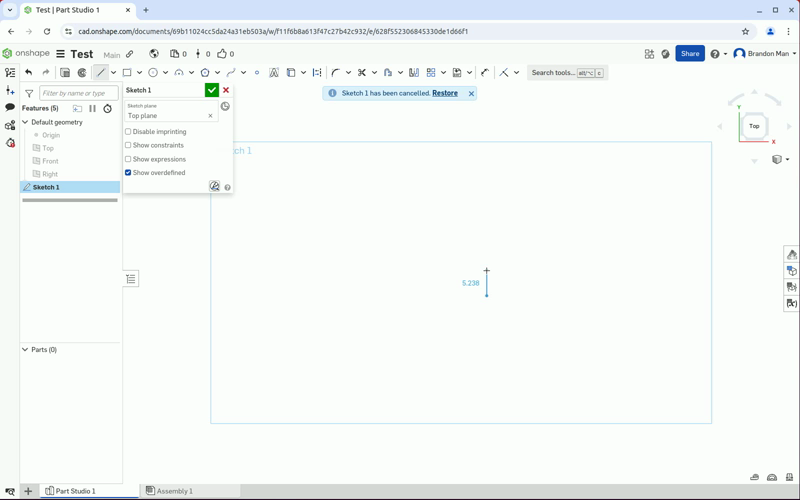
key_up(shift)
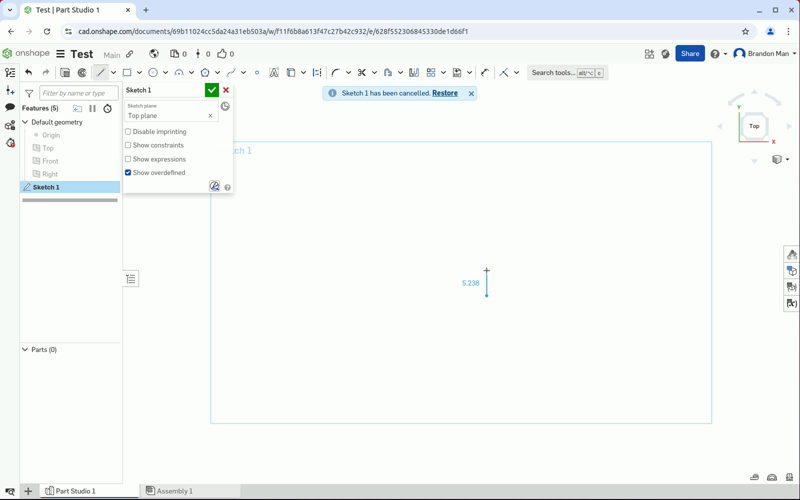
key(esc)
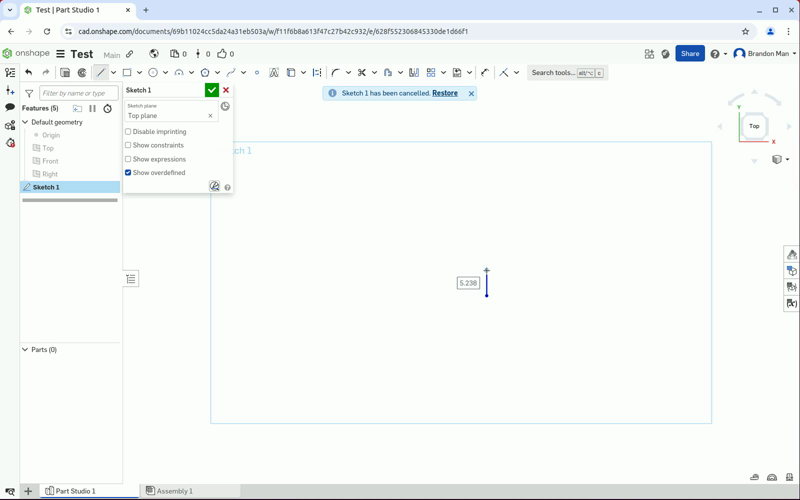
key(a)
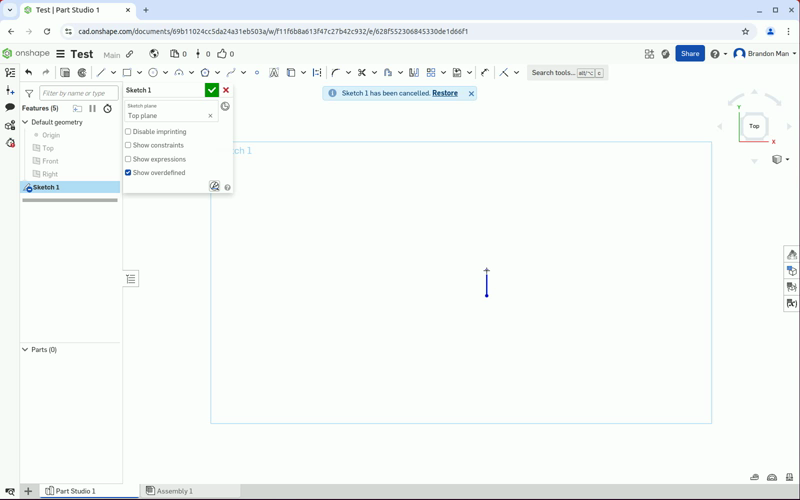
mouse_move(486, 270)
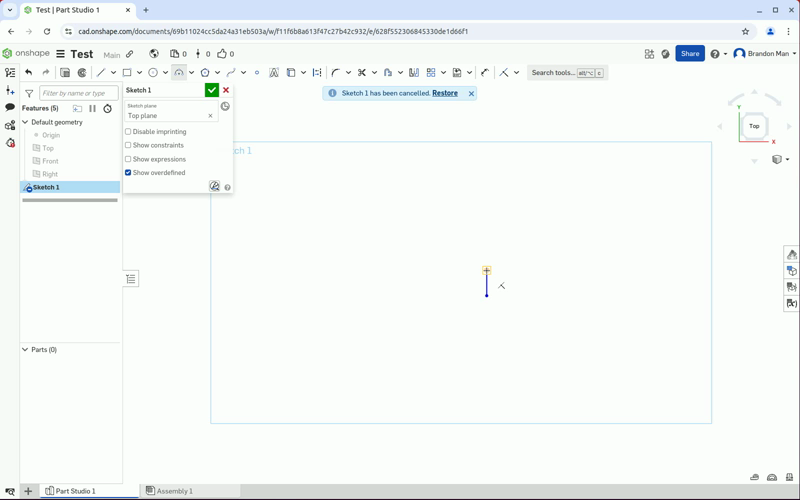
click(486, 270)
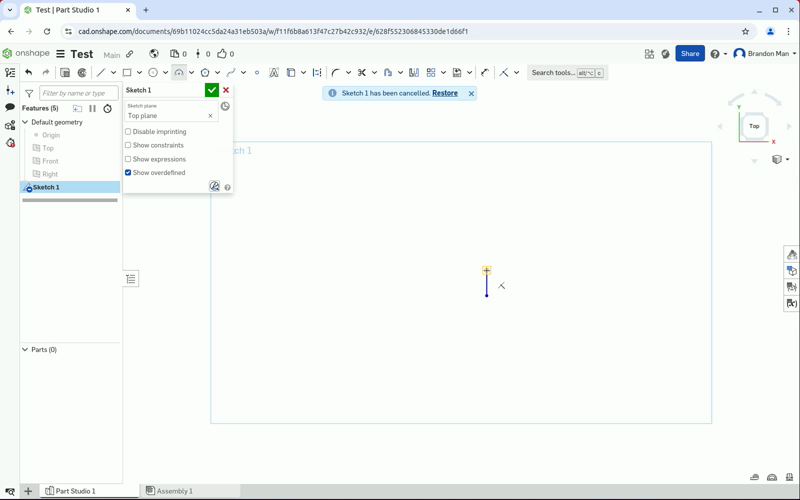
mouse_move(486, 295)
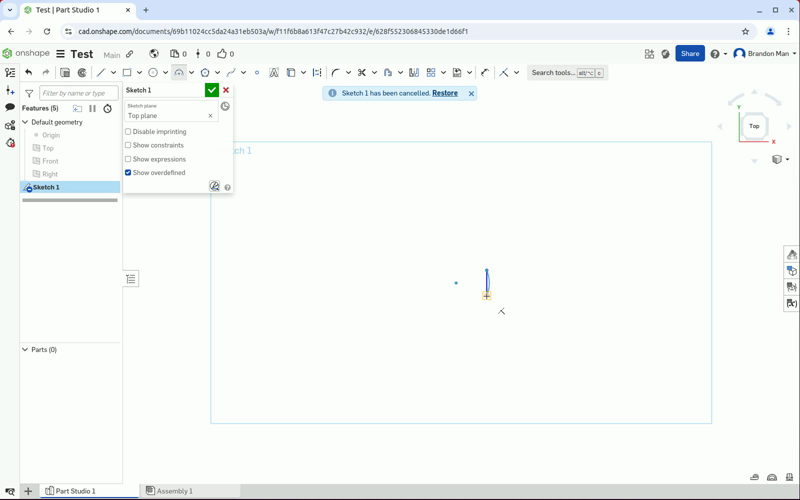
click(486, 295)
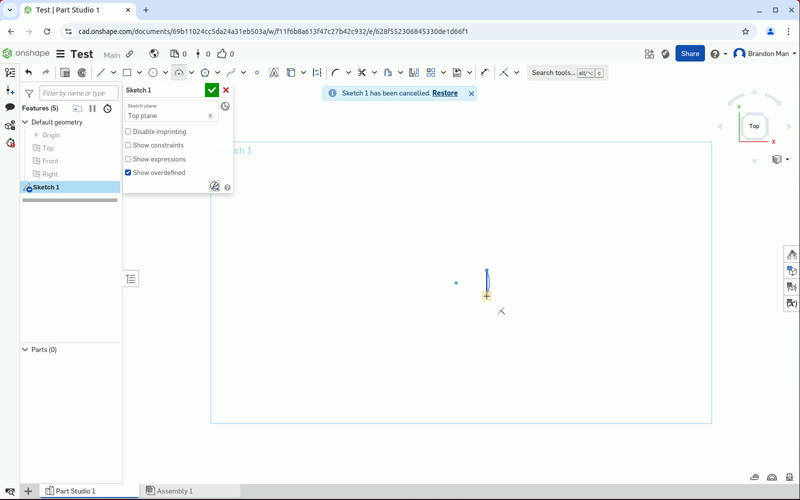
key_down(shift)
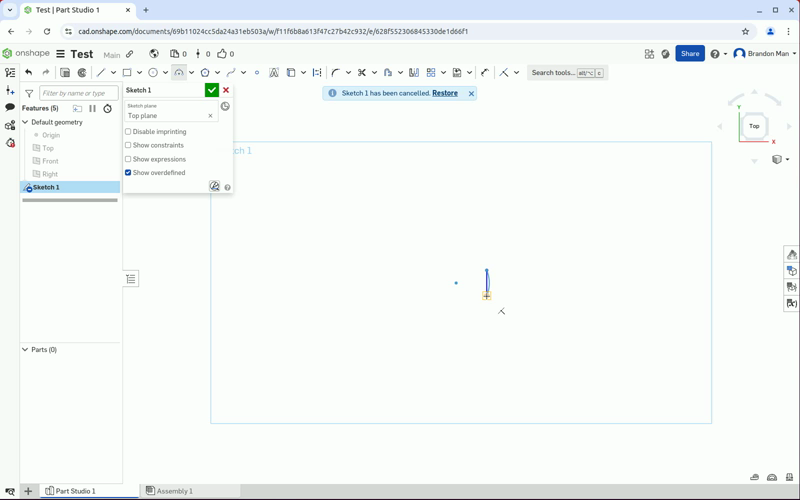
mouse_move(430, 282)
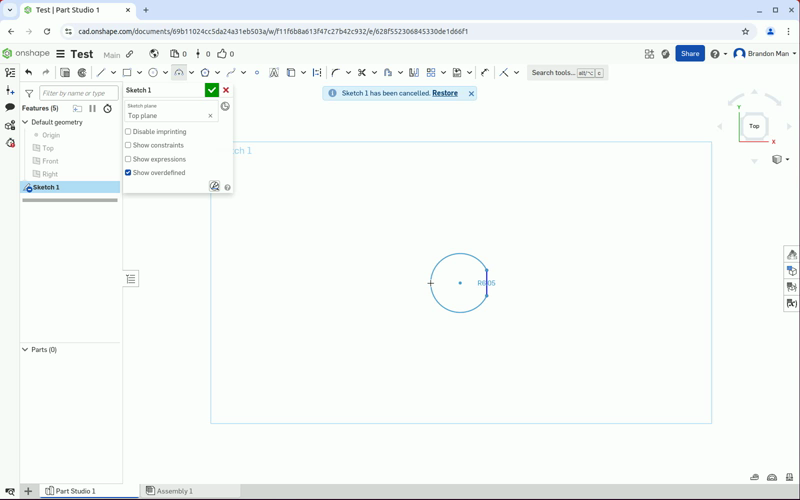
click(430, 282)
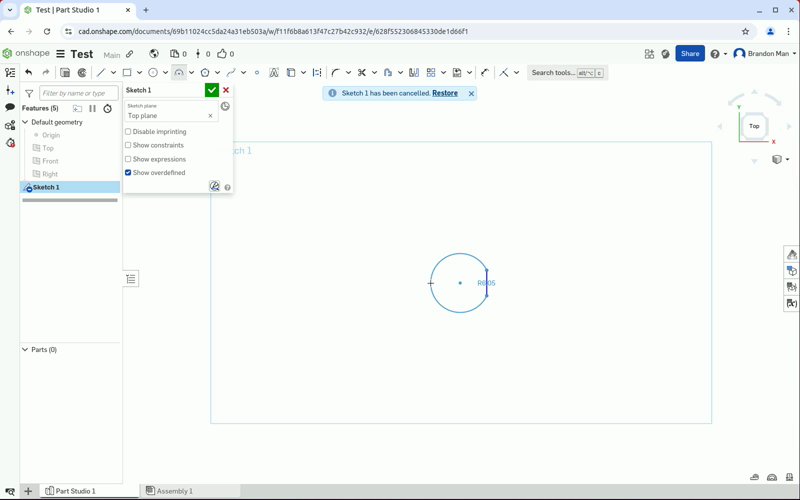
key_up(shift)
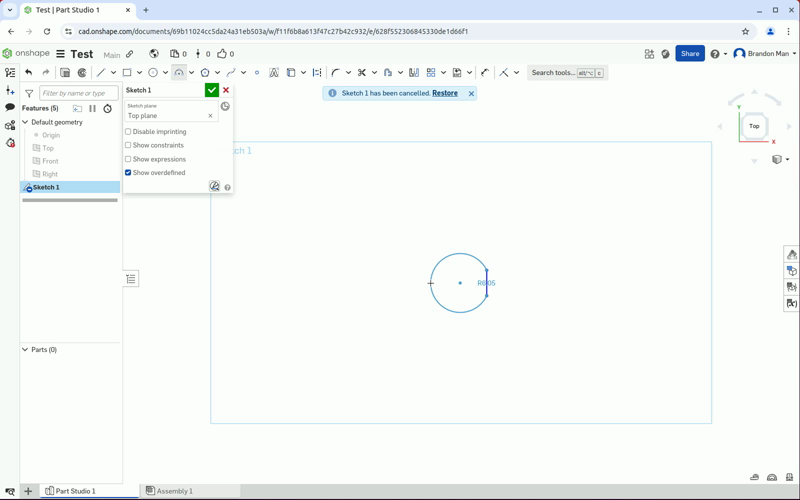
key(esc)
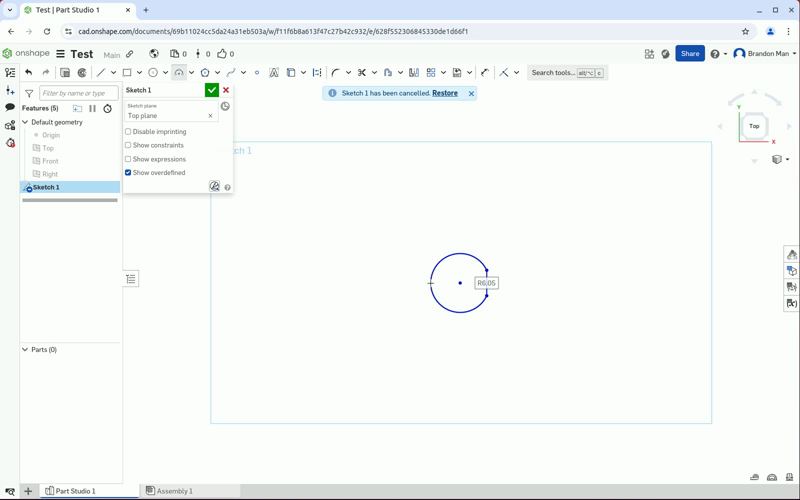
mouse_move(462, 310)
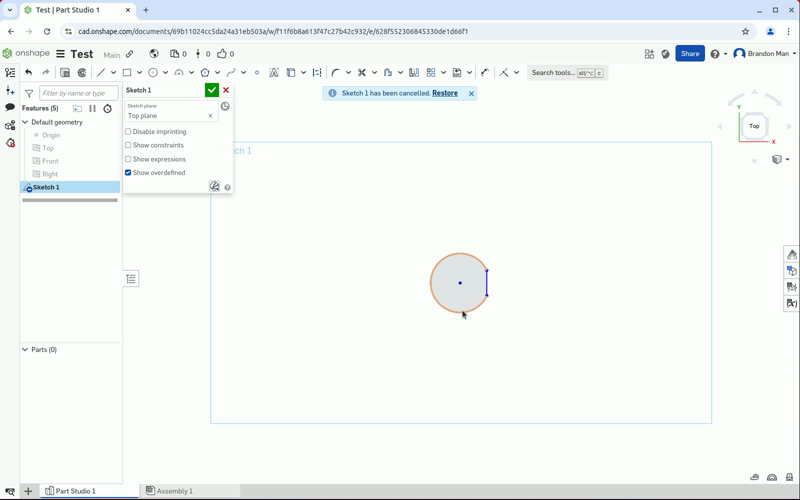
click(462, 310)
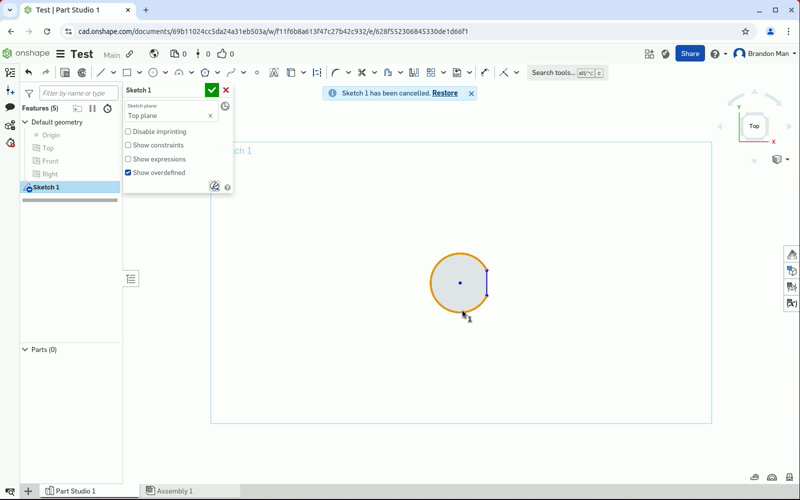
mouse_move(73, 352)
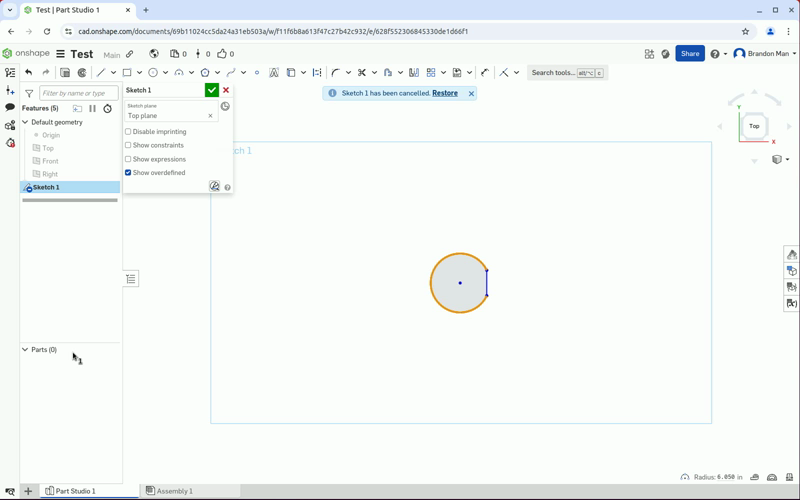
key(shift+y)
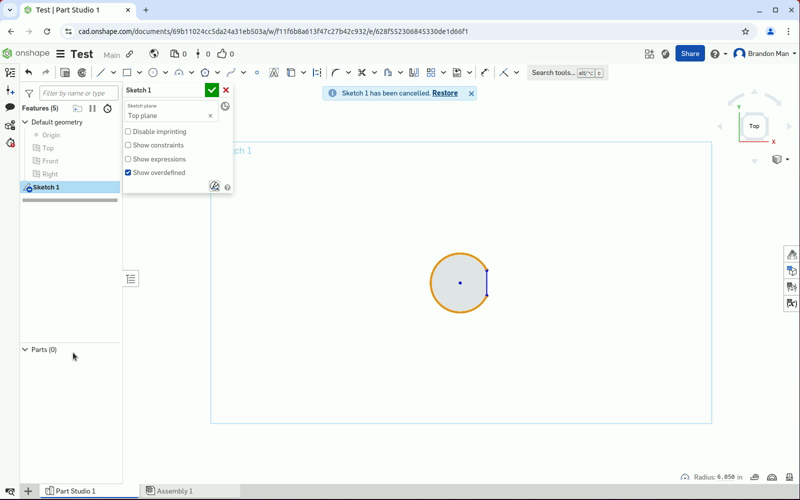
key(shift+e)
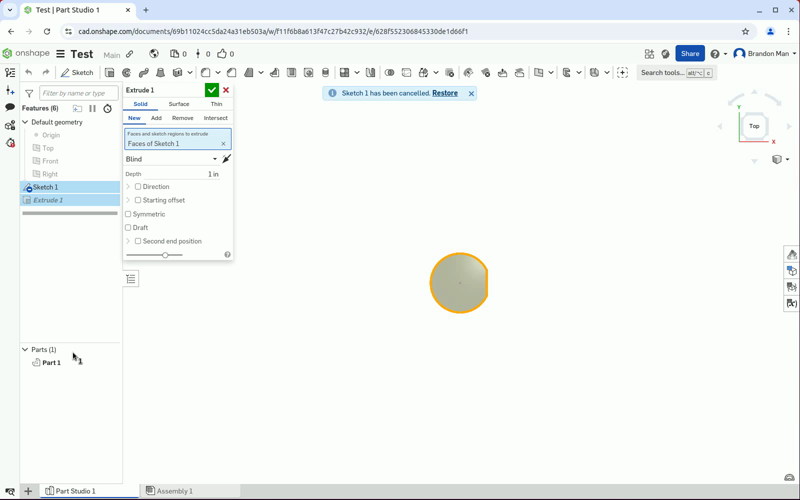
mouse_move(143, 106)
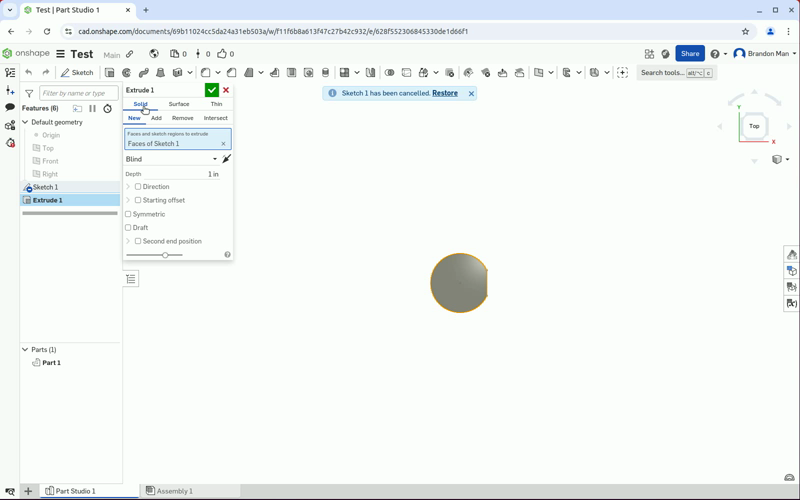
click(143, 106)
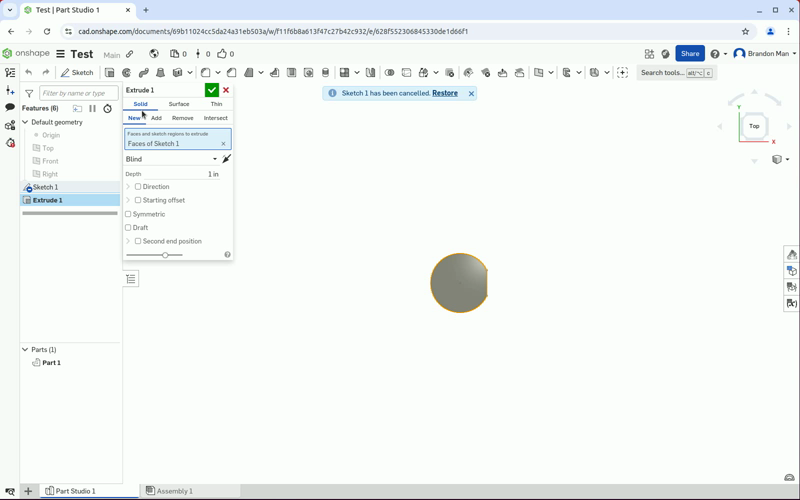
mouse_move(137, 120)
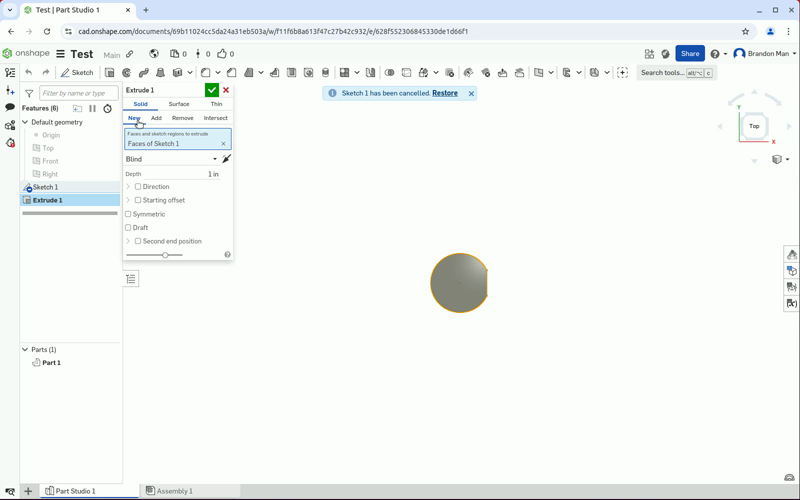
click(137, 120)
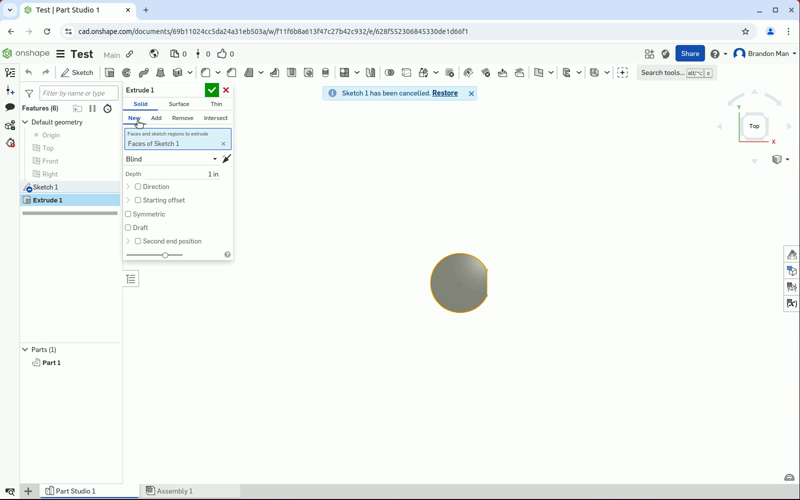
key(tab, 4)
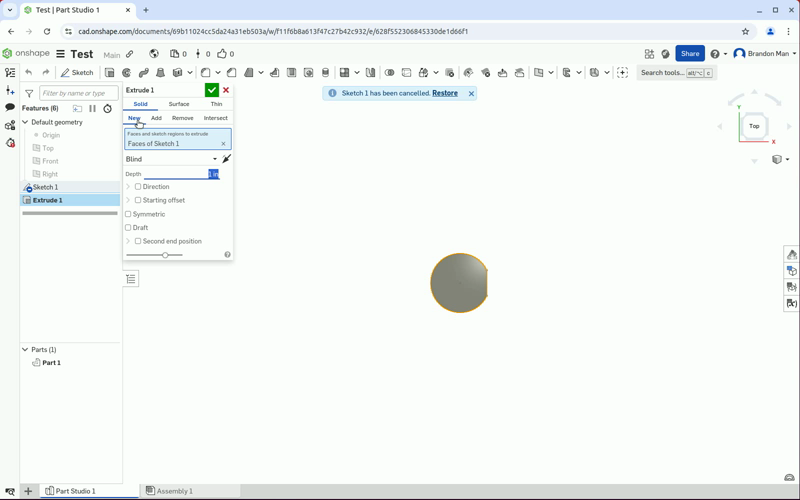
text(1.204)
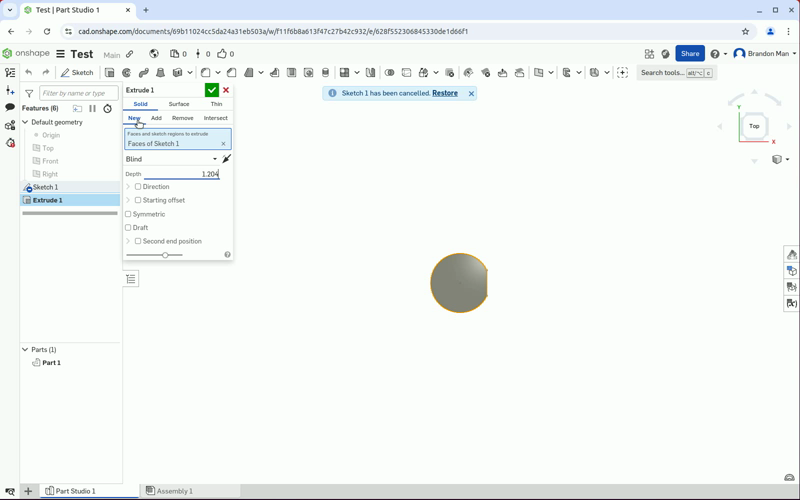
key(enter)
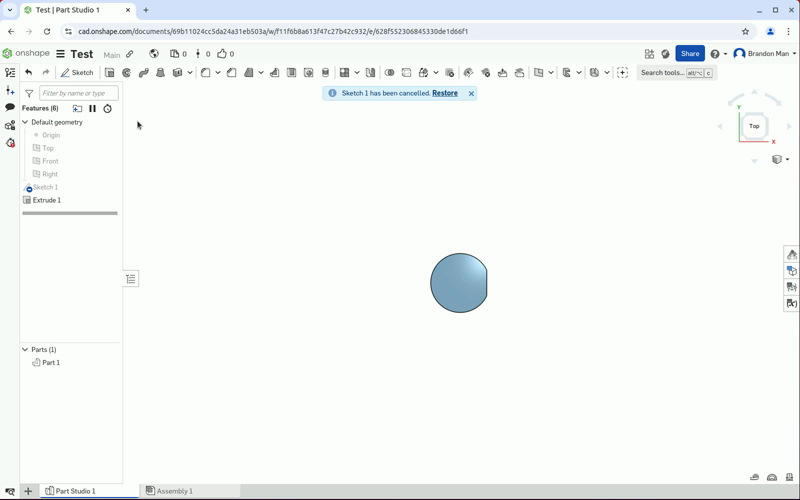
key(shift+h)
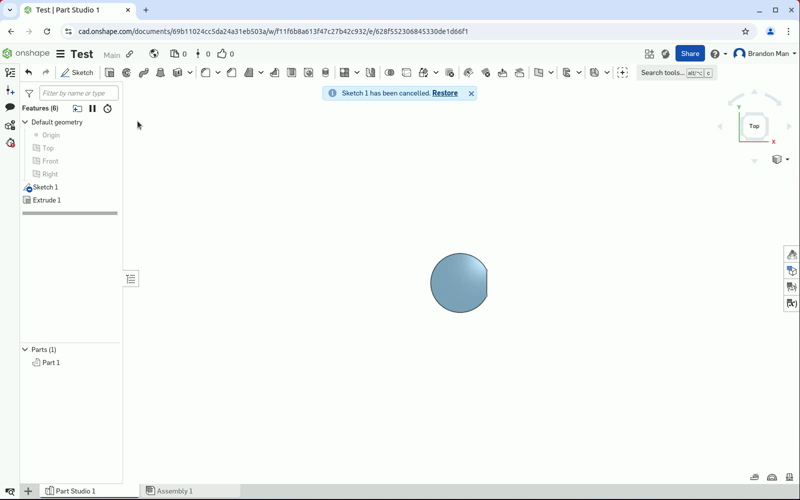
key(shift+h)
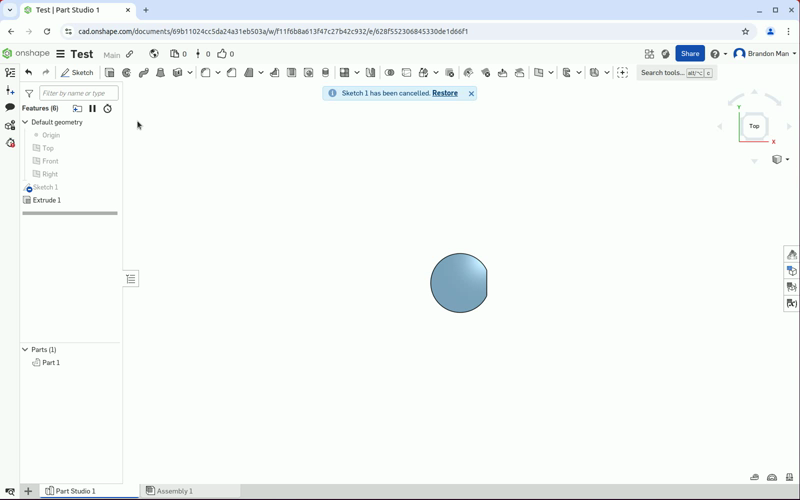
mouse_move(73, 189)
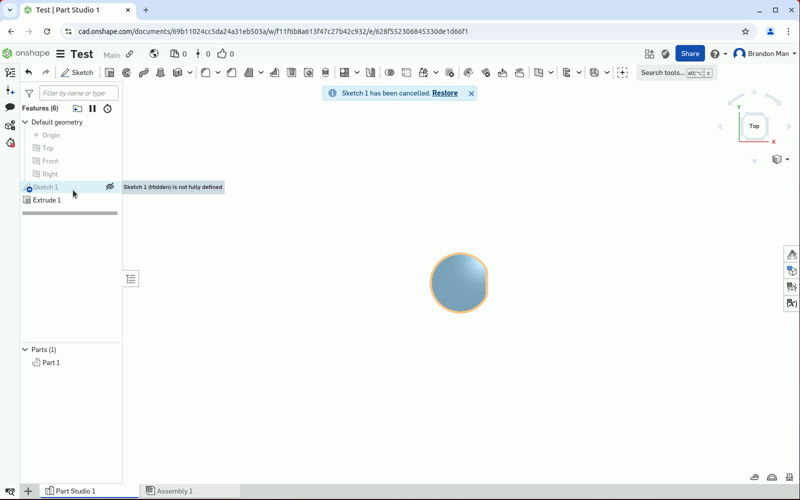
click(73, 189)
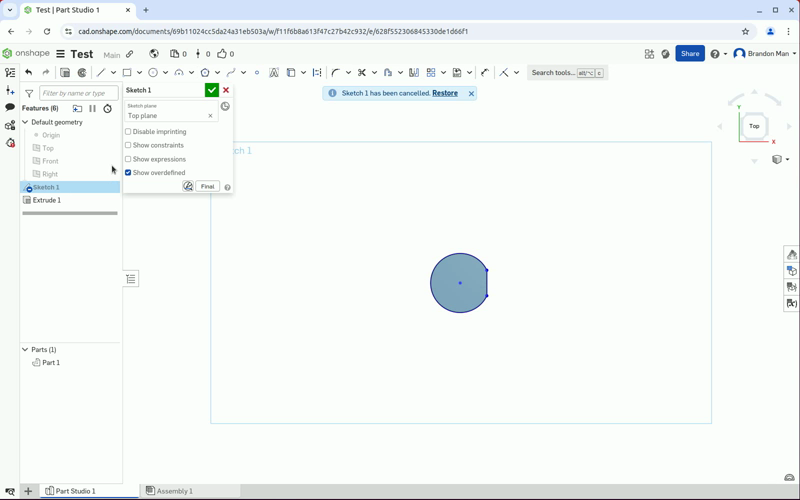
mouse_move(229, 92)
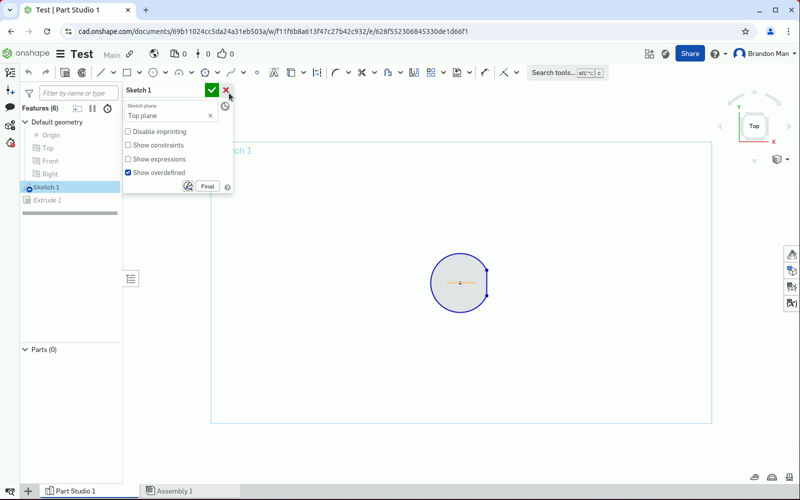
click(229, 92)
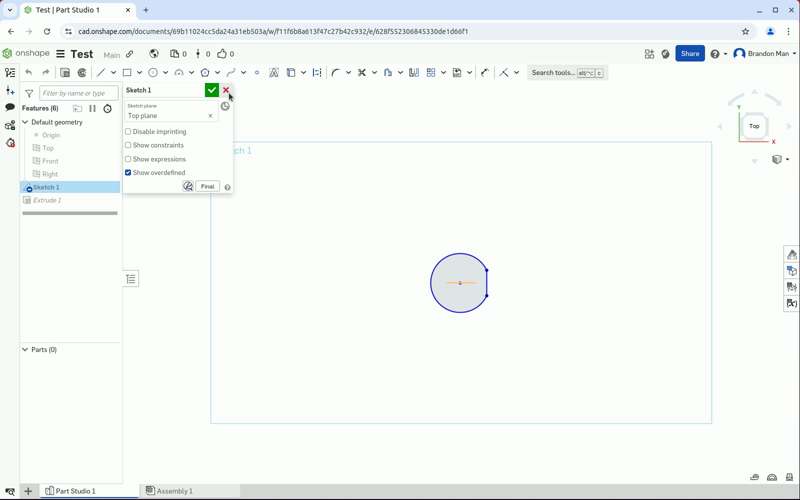
key(shift+s)
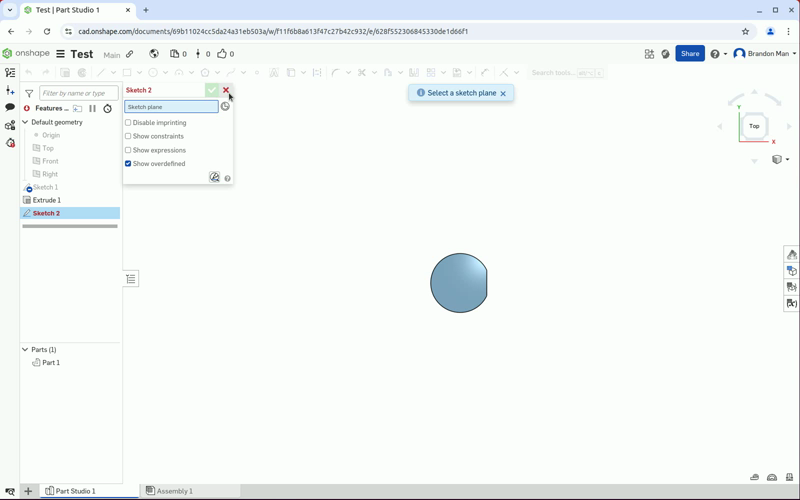
mouse_move(73, 150)
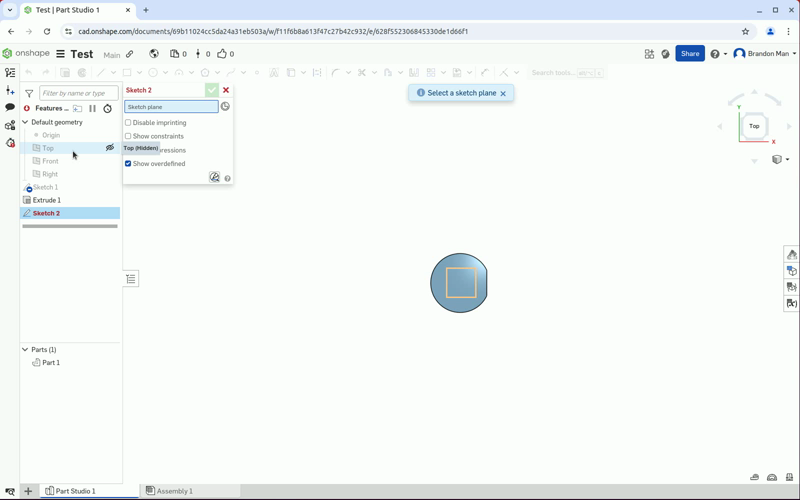
click(73, 150)
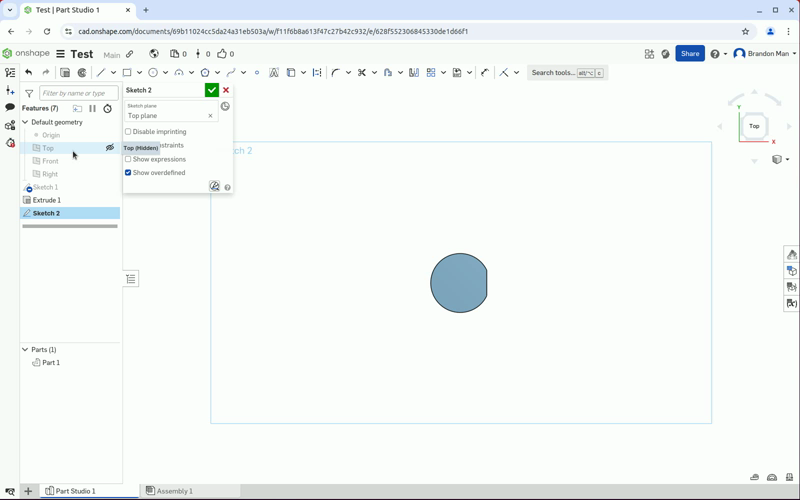
mouse_move(73, 352)
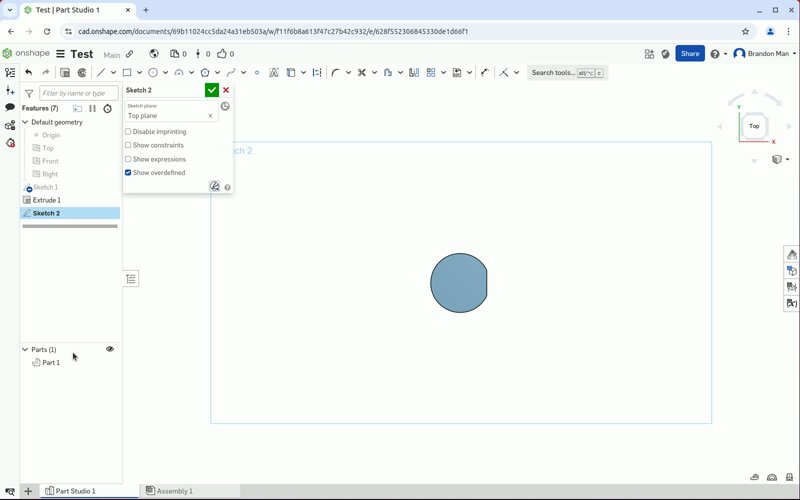
key(y)
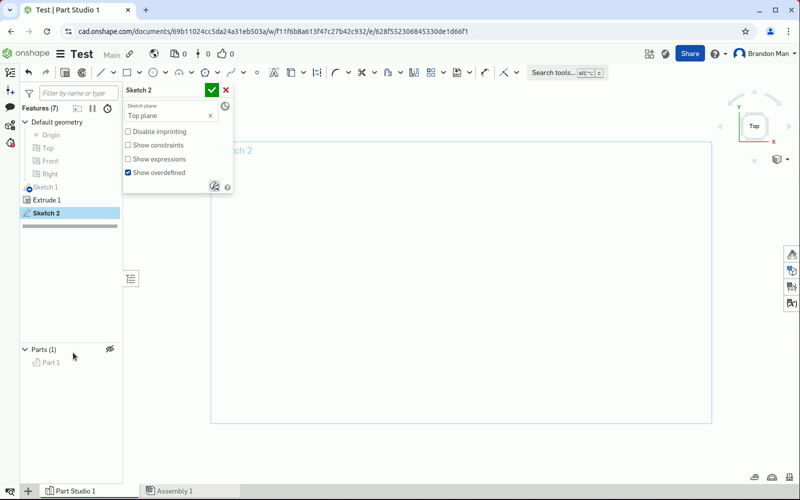
key(l)
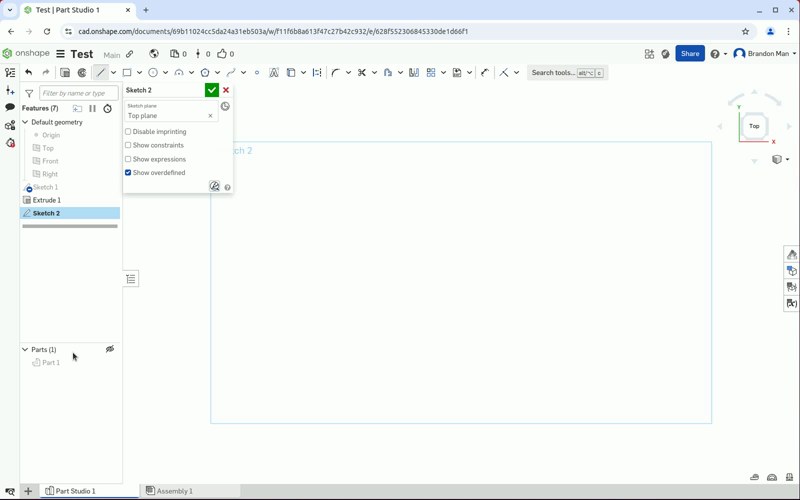
key_down(shift)
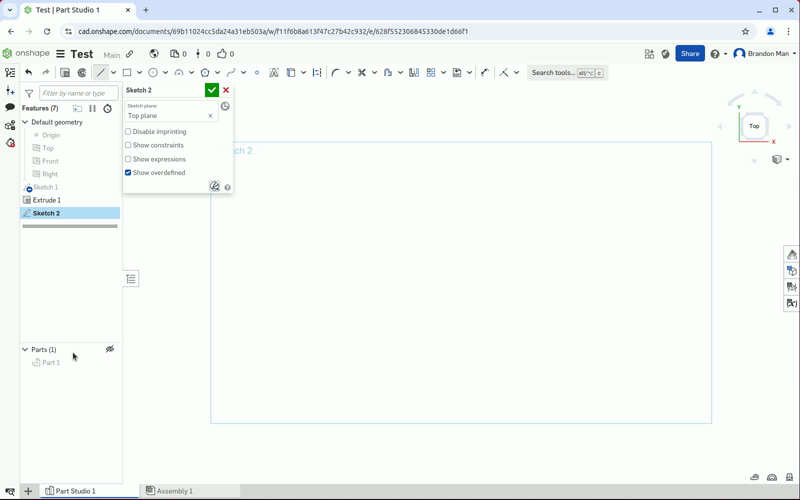
mouse_move(486, 297)
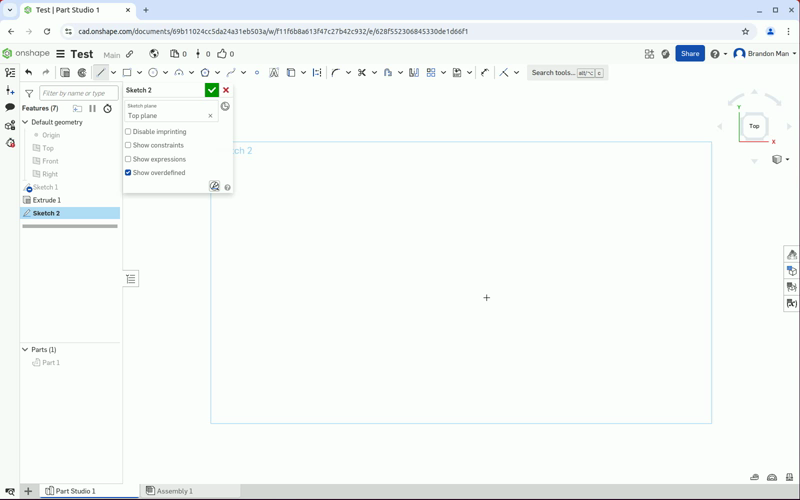
click(486, 297)
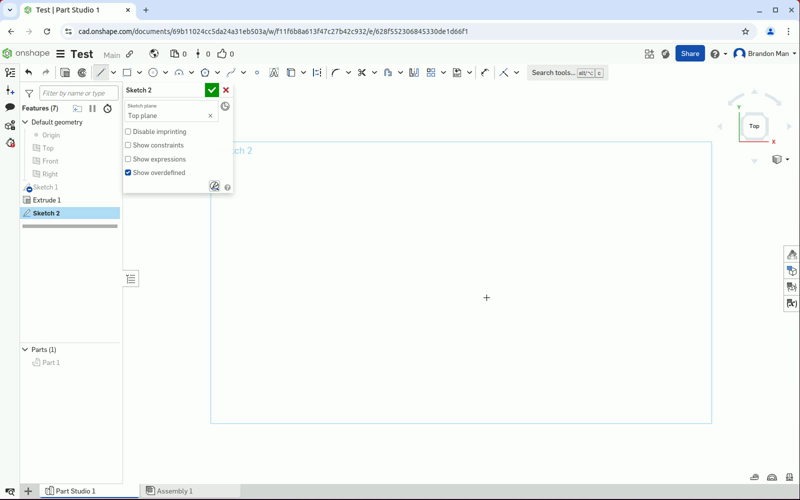
key_up(shift)
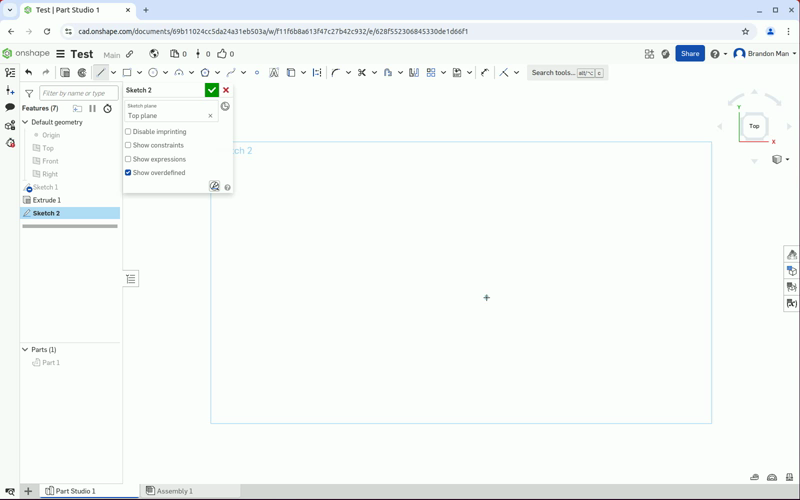
key_down(shift)
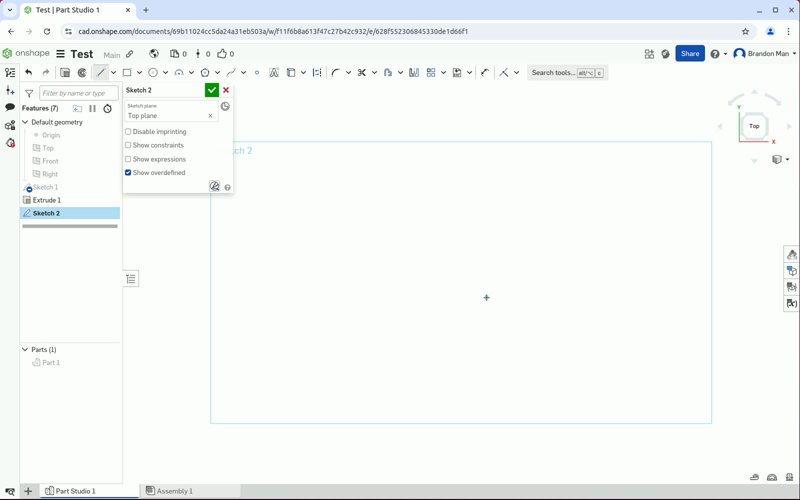
mouse_move(573, 297)
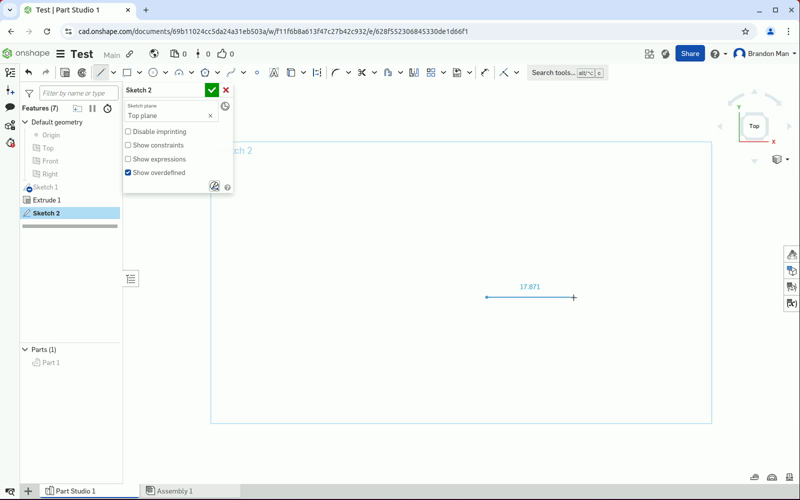
click(573, 297)
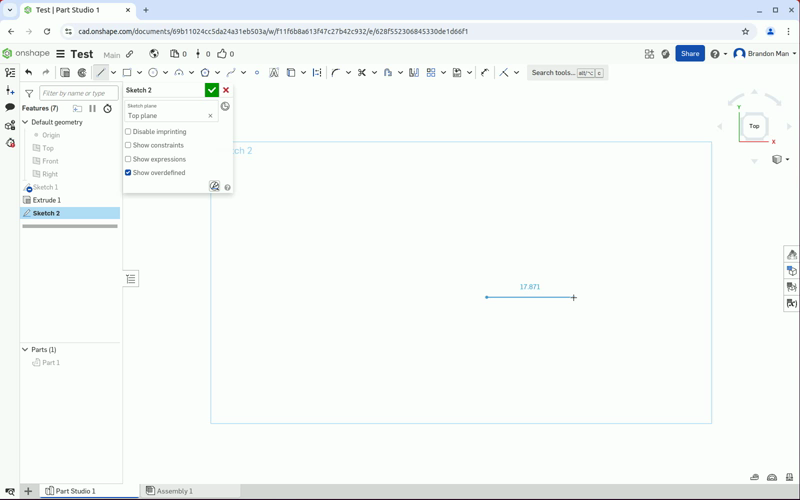
key_up(shift)
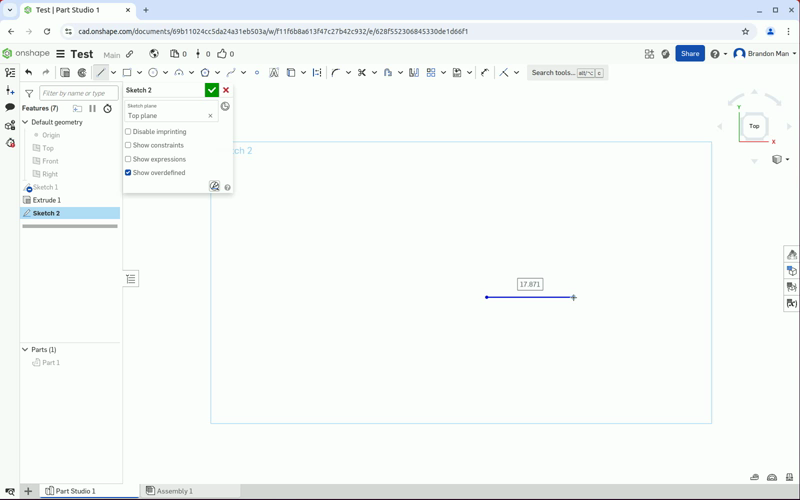
key_down(shift)
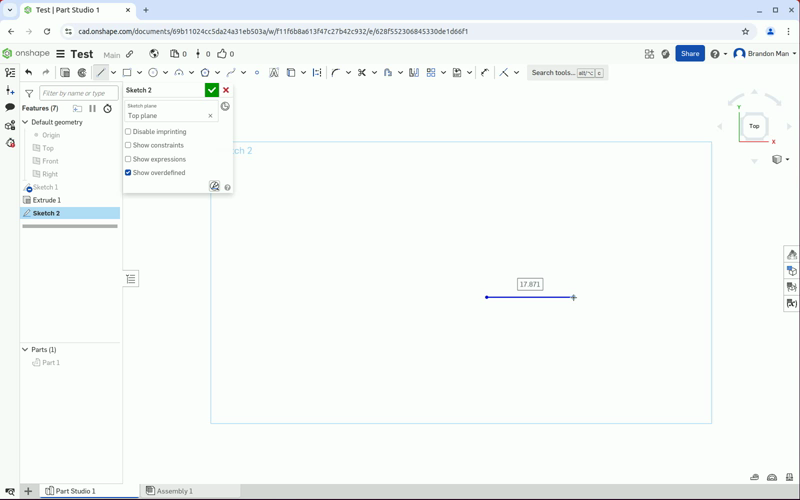
mouse_move(589, 297)
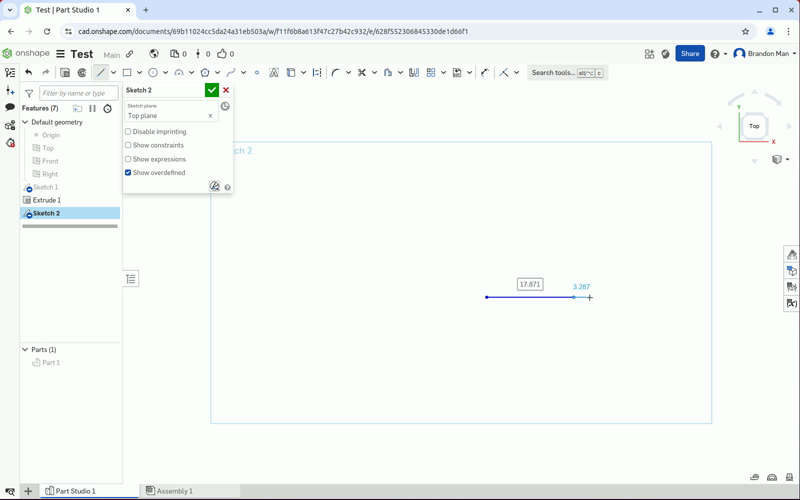
mouse_move(573, 270)
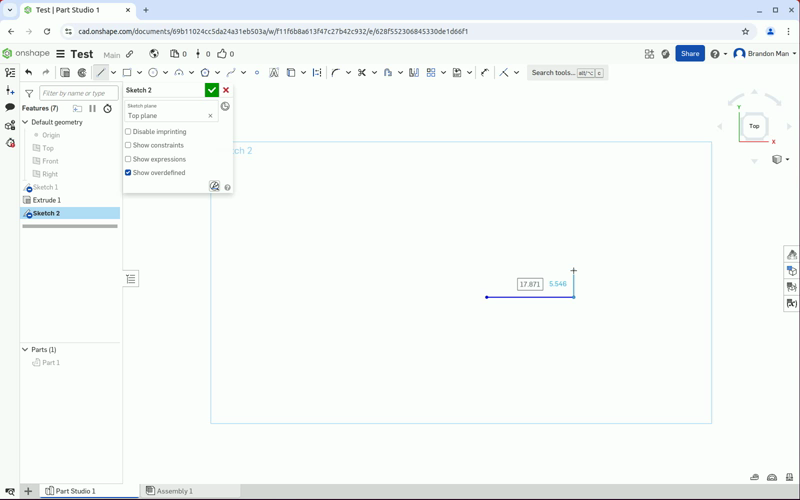
click(573, 270)
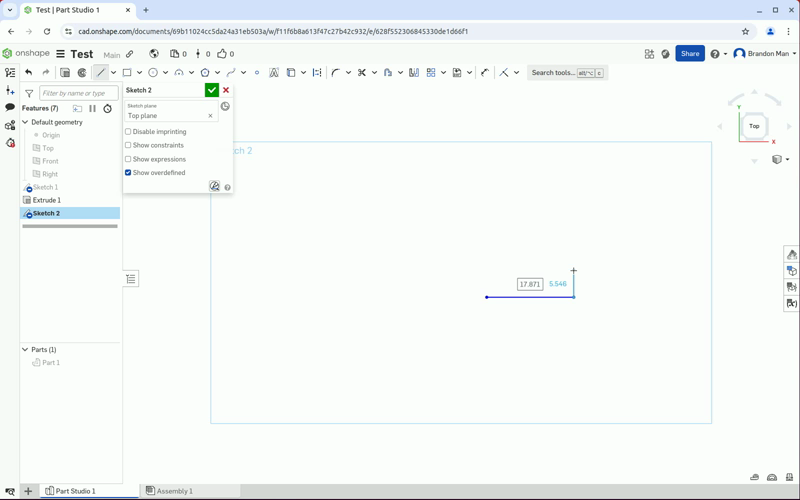
key_up(shift)
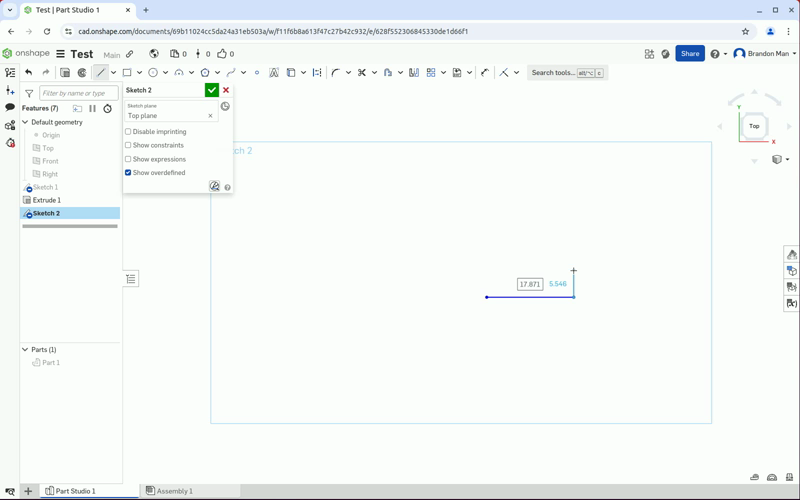
key_down(shift)
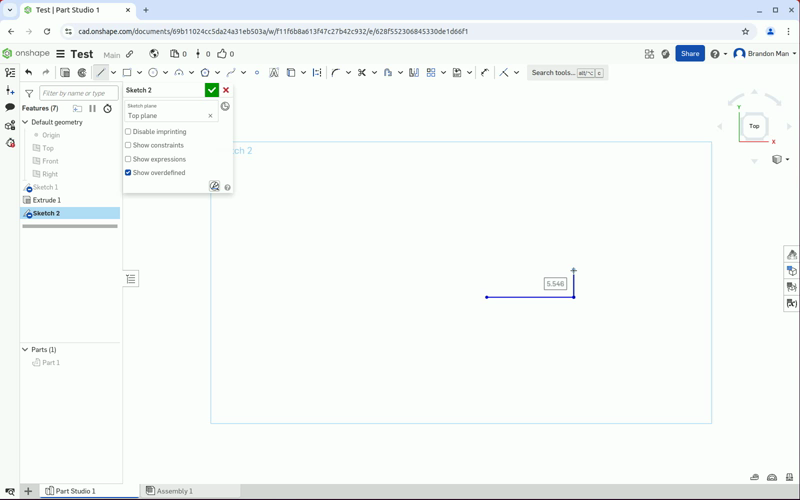
mouse_move(486, 270)
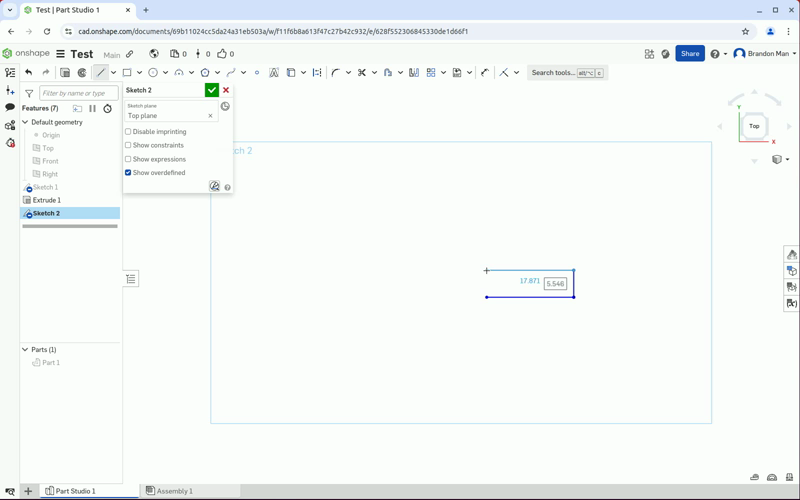
click(486, 270)
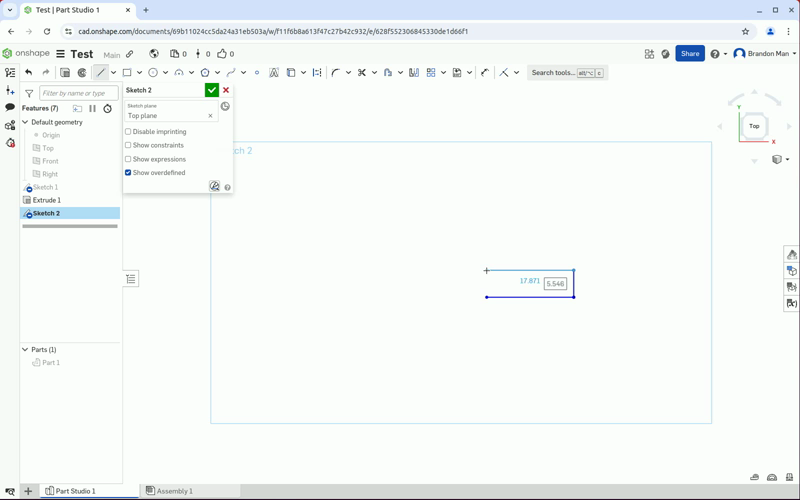
key_up(shift)
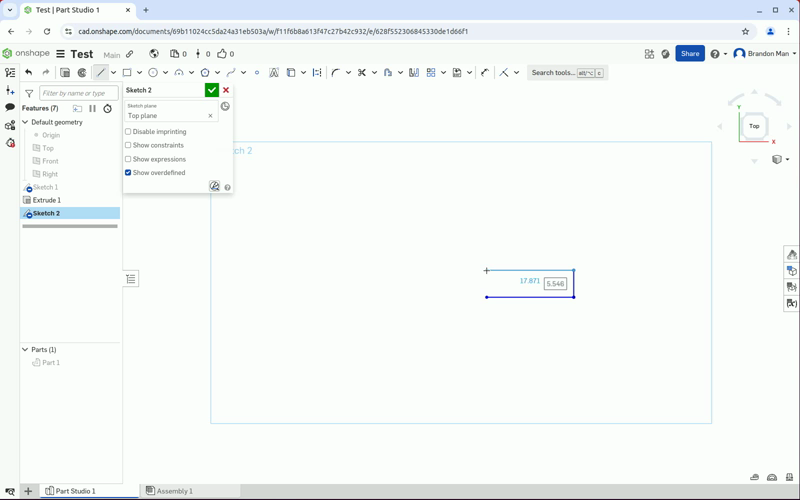
key(esc)
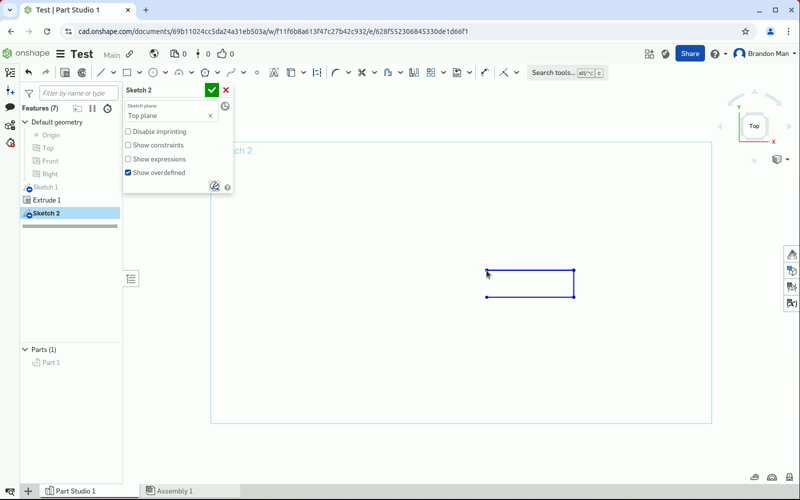
key(a)
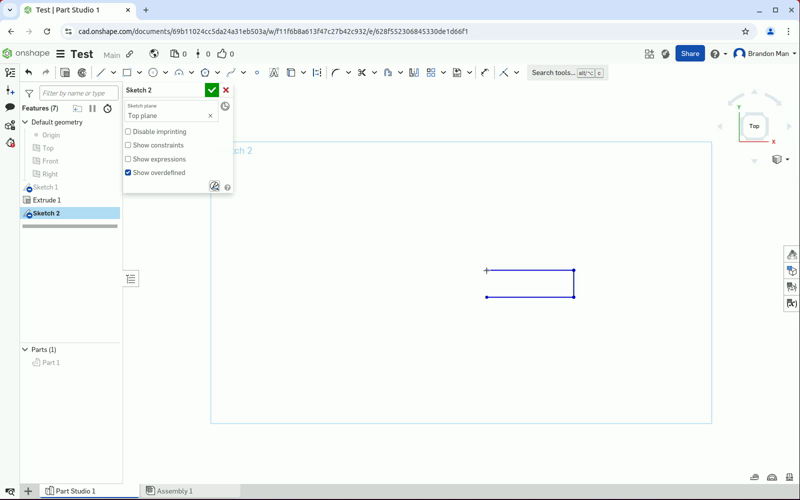
mouse_move(486, 270)
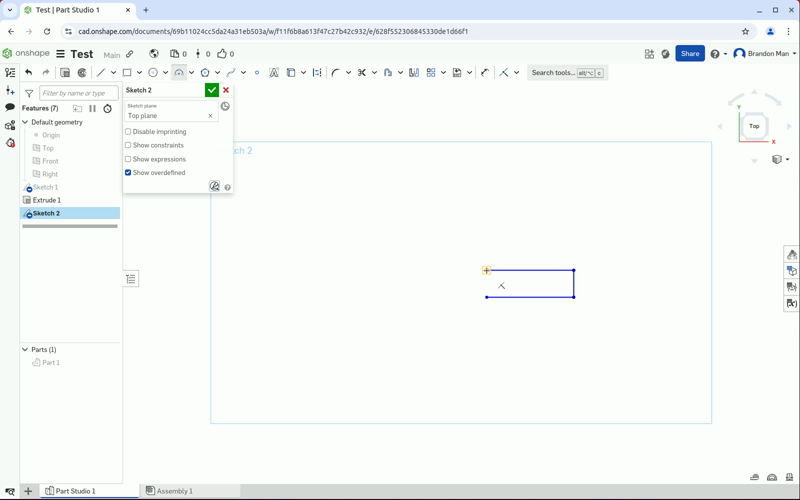
click(486, 270)
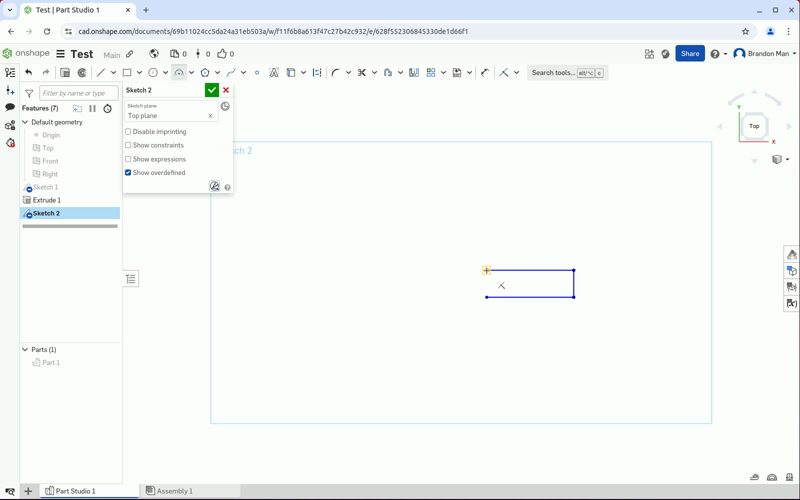
key_down(shift)
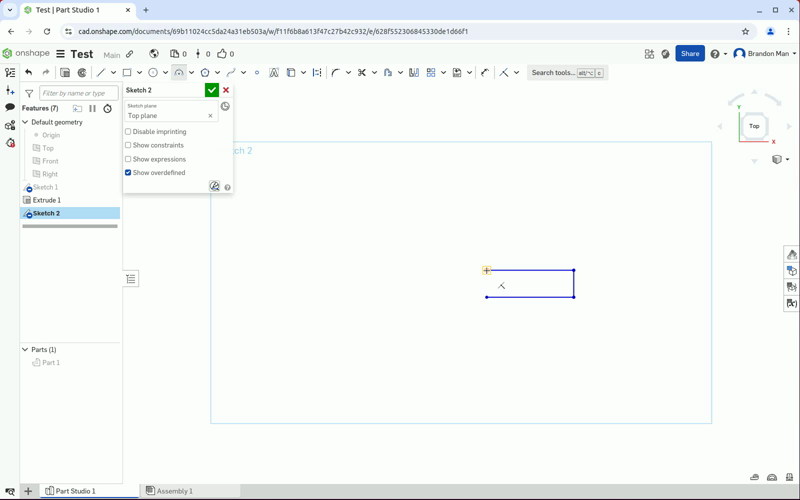
mouse_move(486, 295)
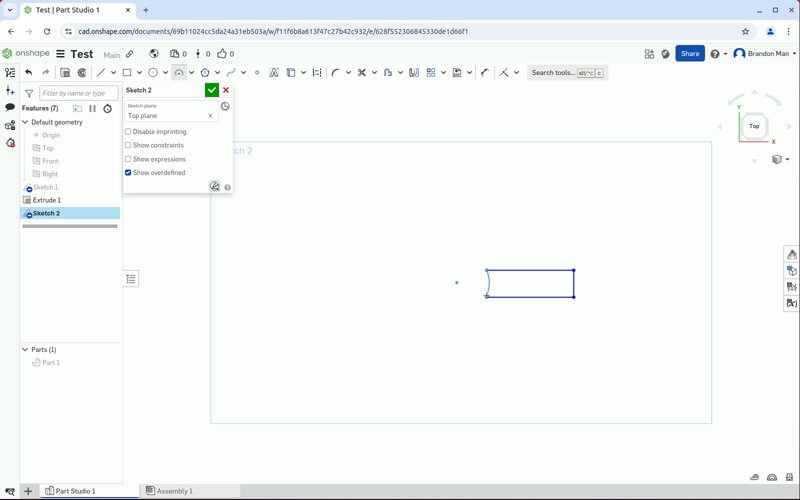
scroll(6)
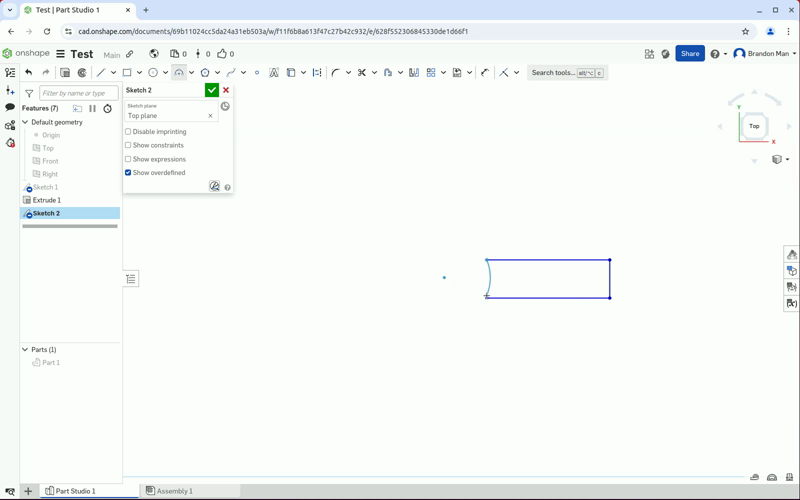
scroll(6)
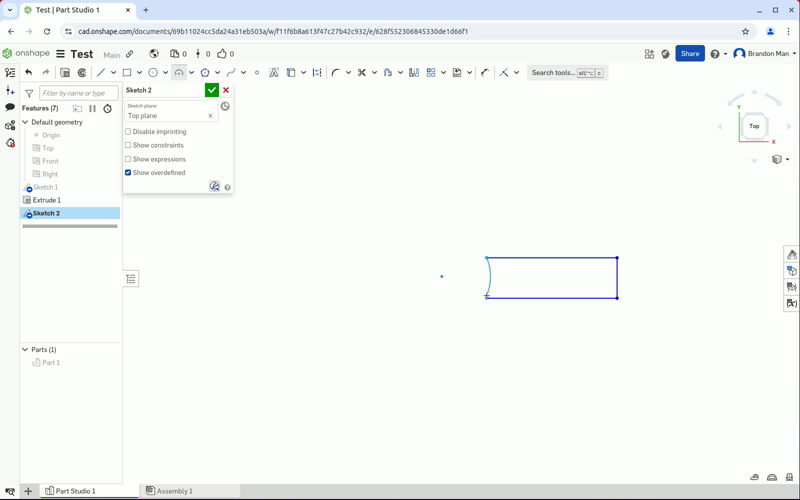
scroll(6)
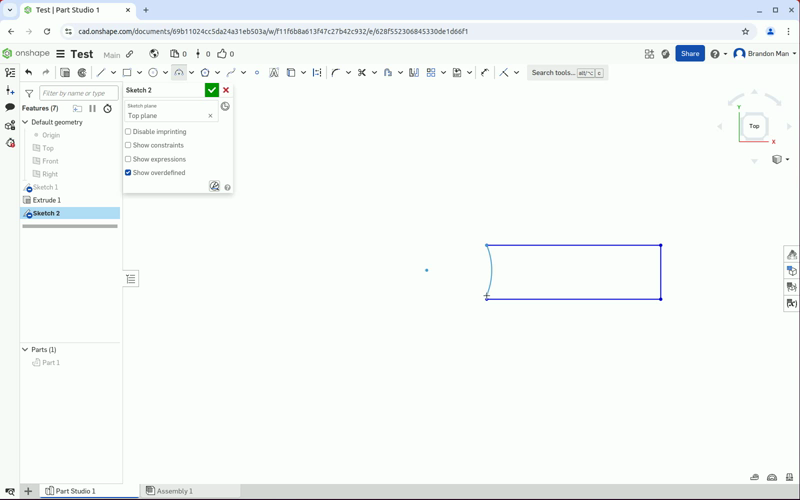
scroll(6)
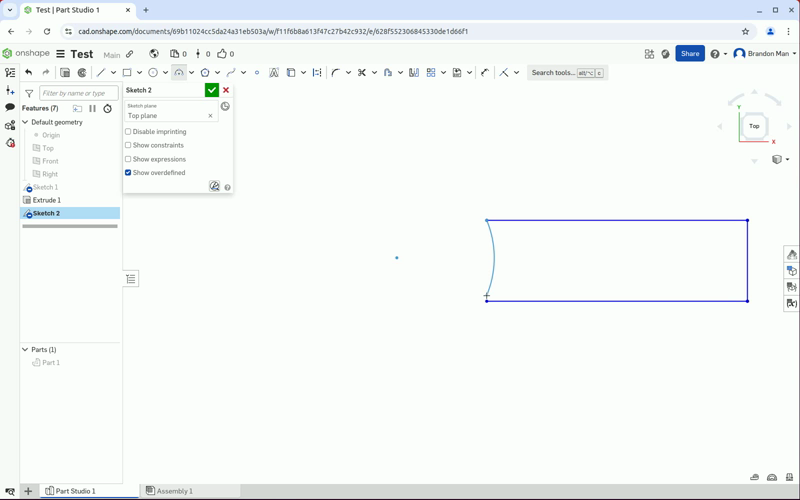
scroll(6)
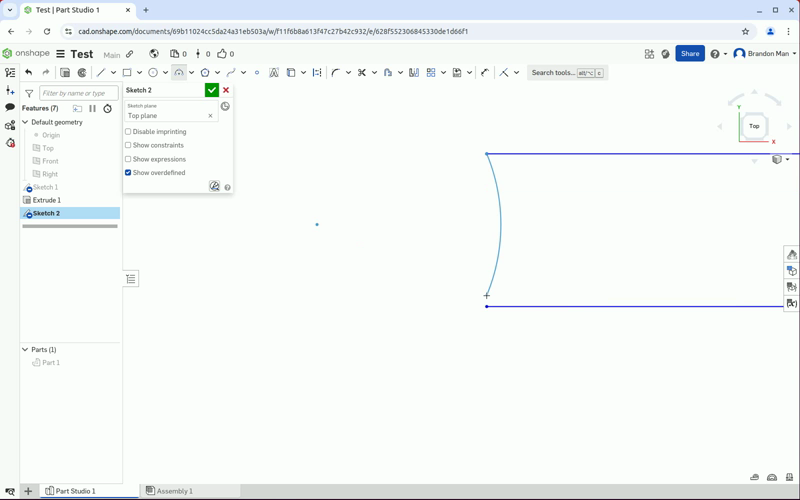
scroll(6)
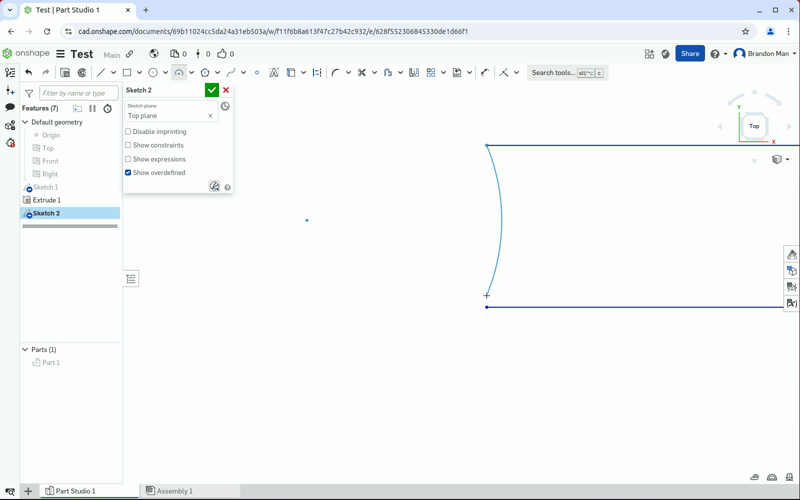
scroll(6)
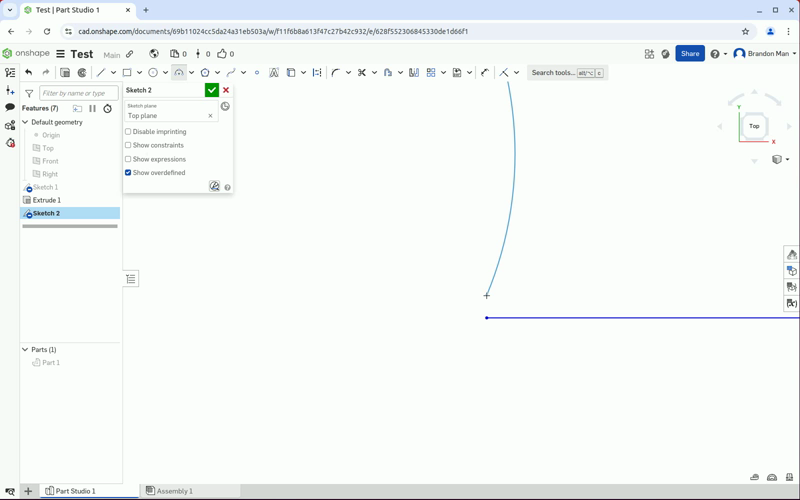
click(486, 295)
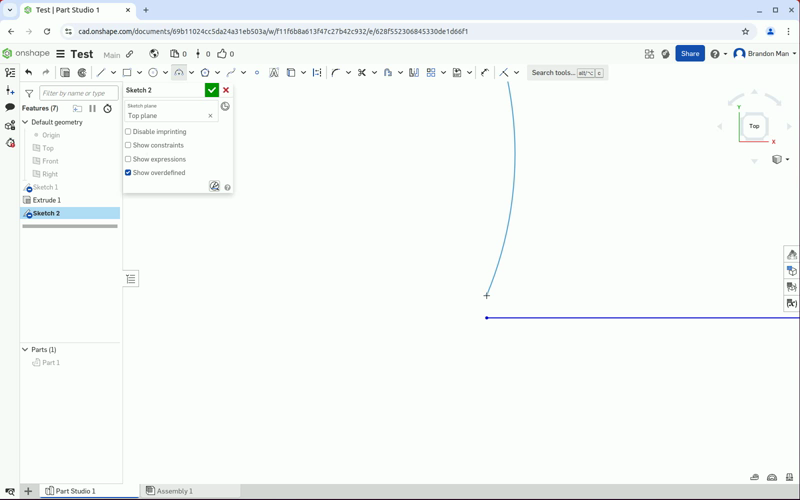
scroll(-6)
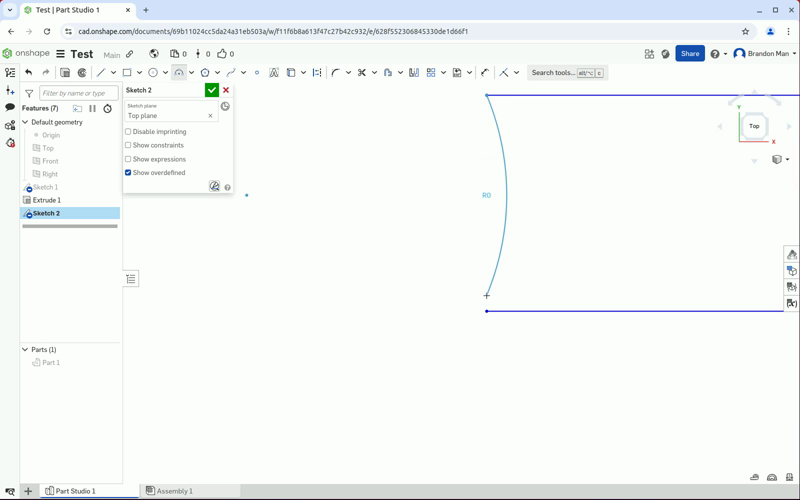
scroll(-6)
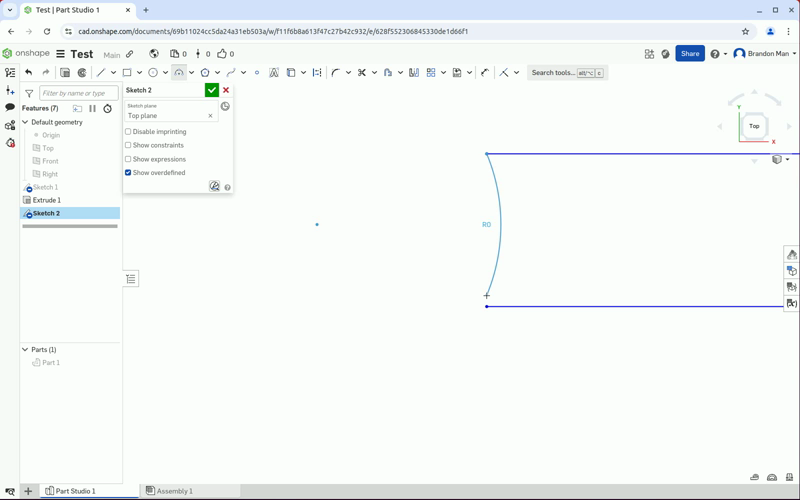
scroll(-6)
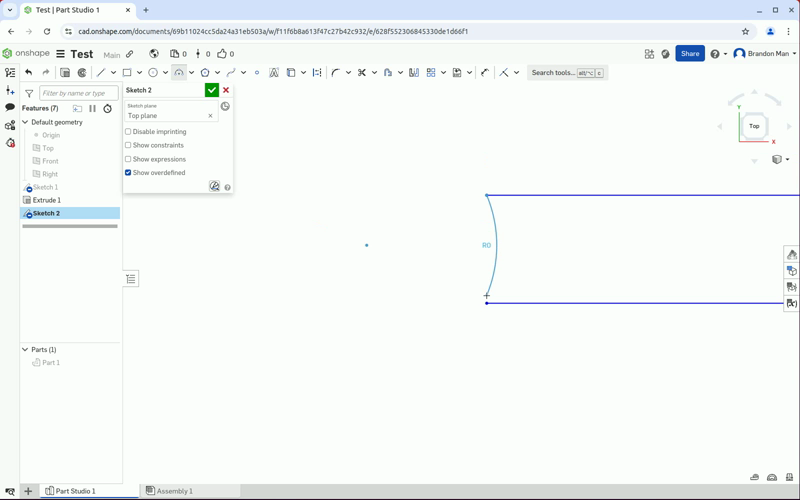
scroll(-6)
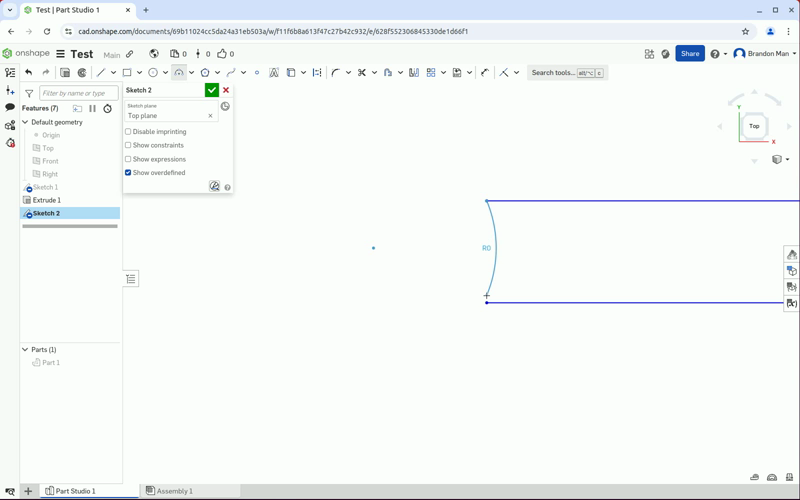
scroll(-6)
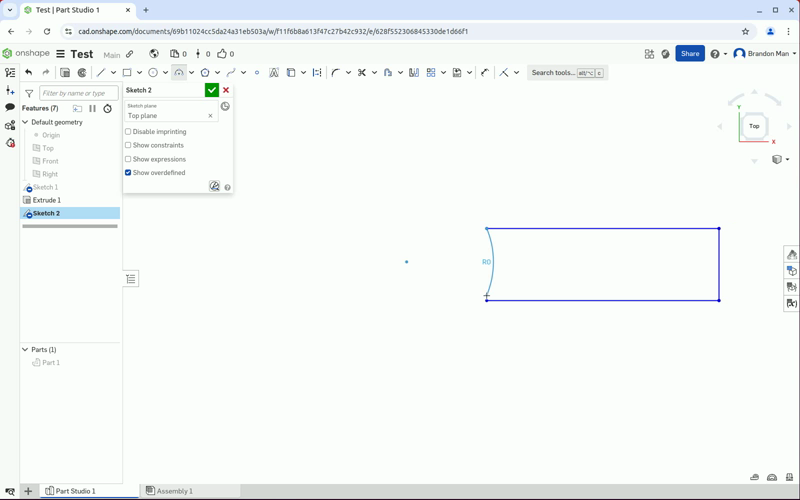
scroll(-6)
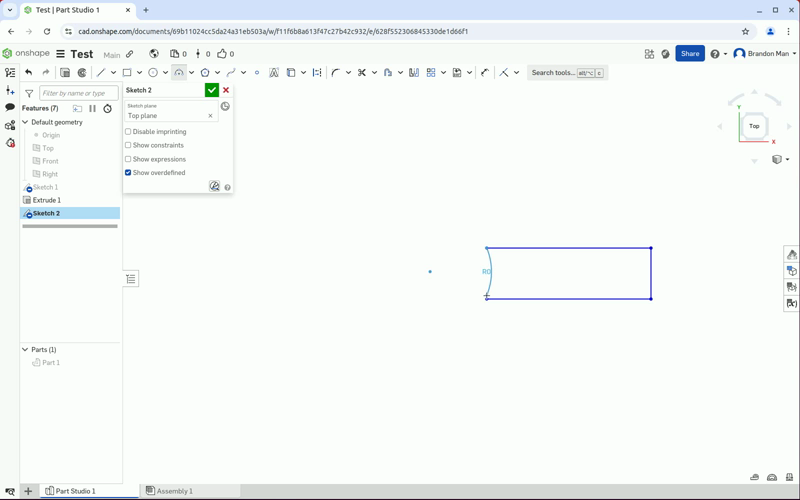
scroll(-6)
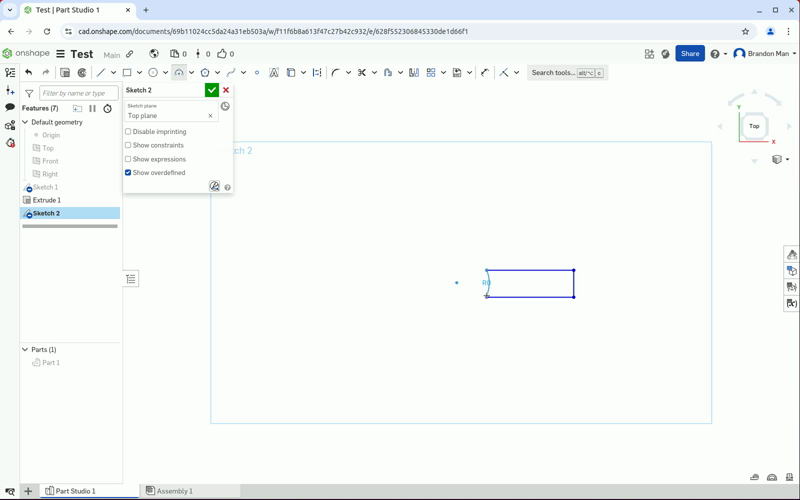
mouse_move(489, 282)
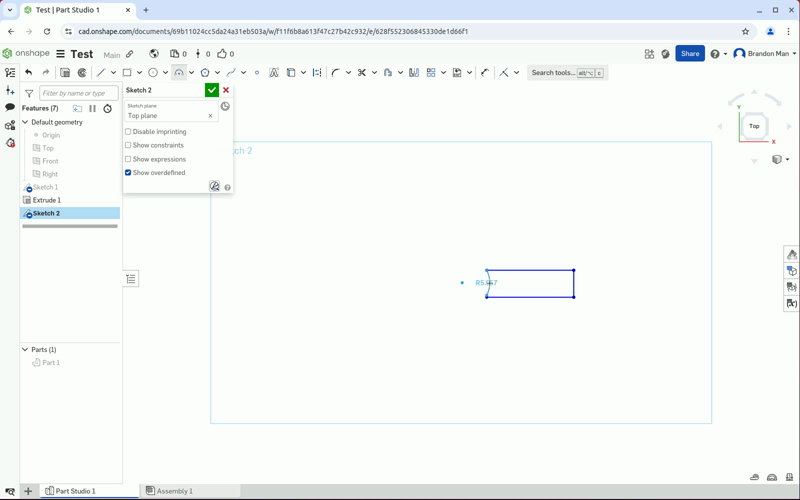
click(489, 282)
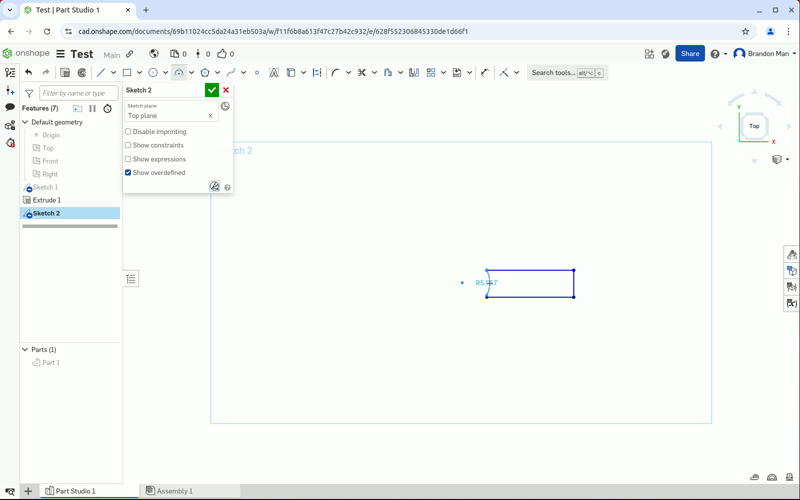
key_up(shift)
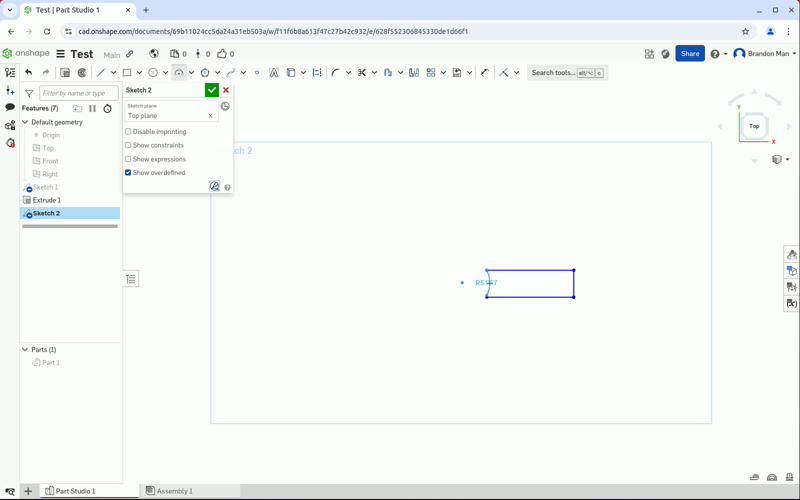
key(esc)
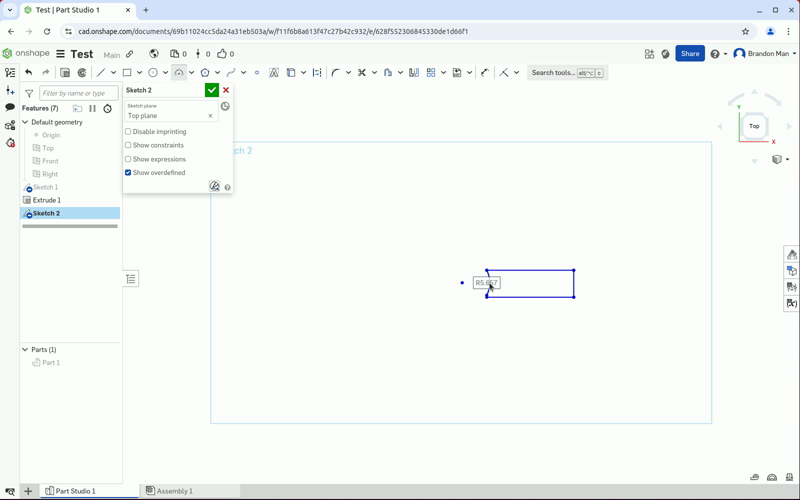
key(l)
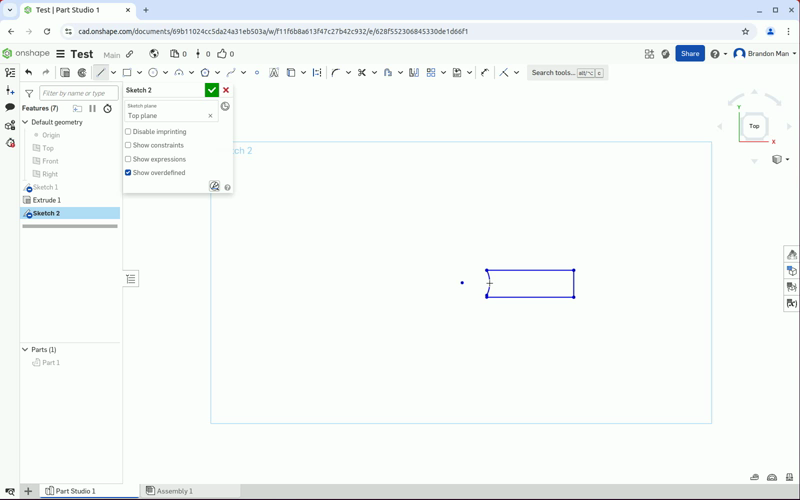
mouse_move(486, 295)
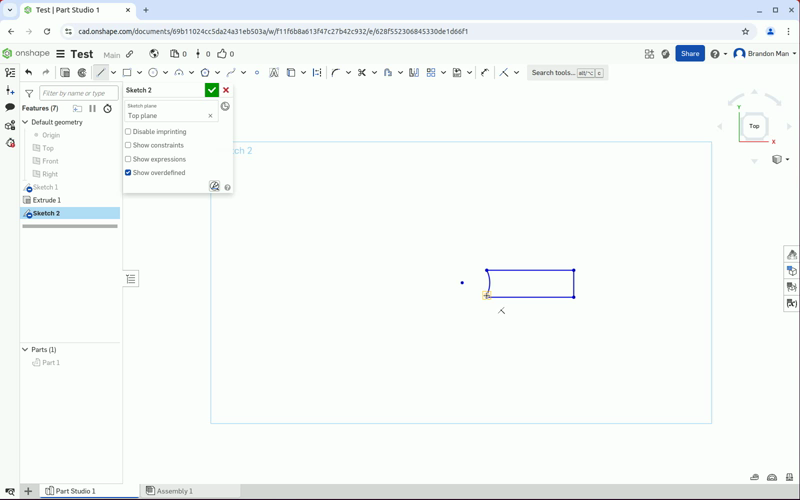
scroll(6)
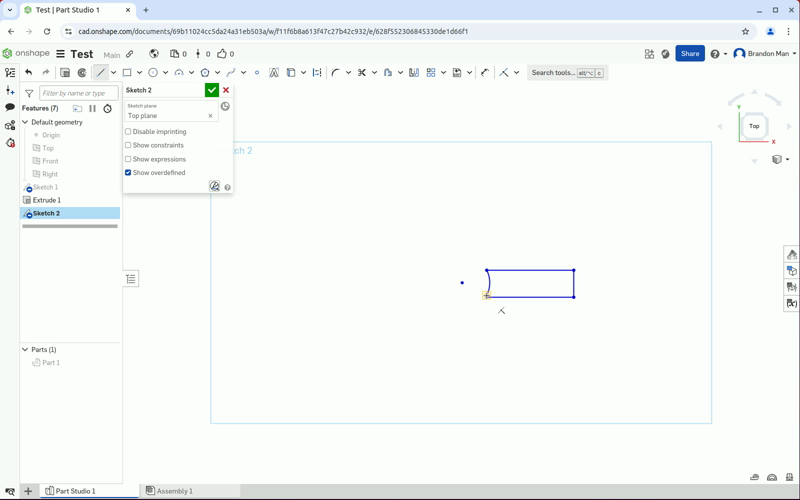
scroll(6)
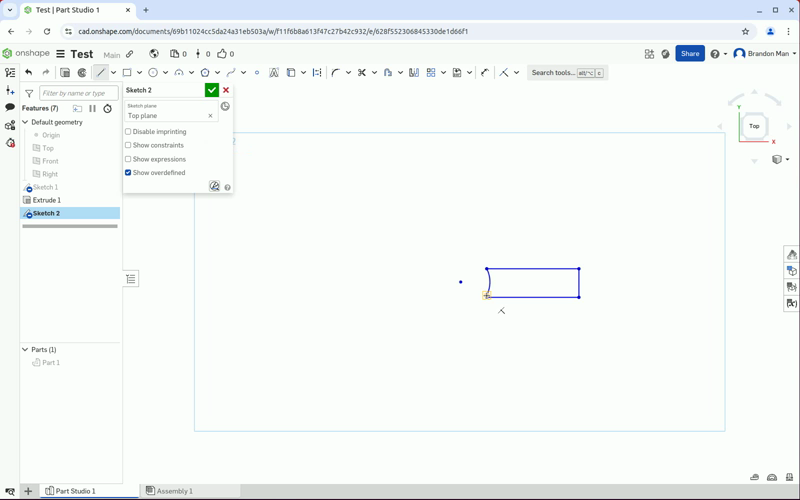
scroll(6)
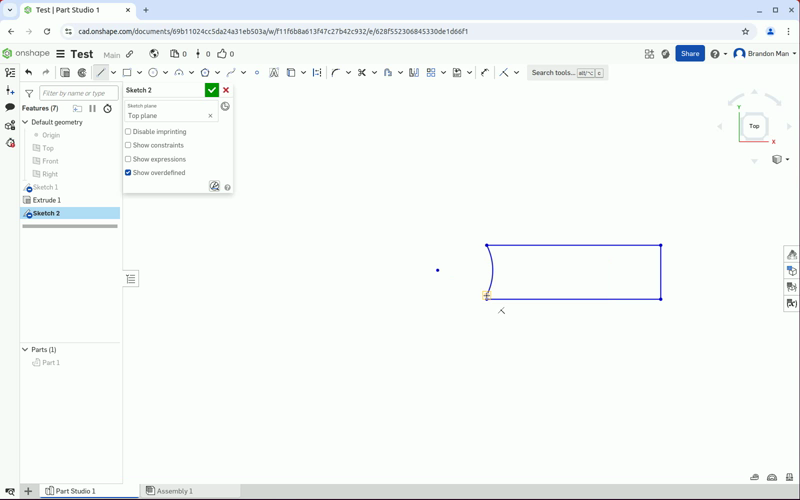
scroll(6)
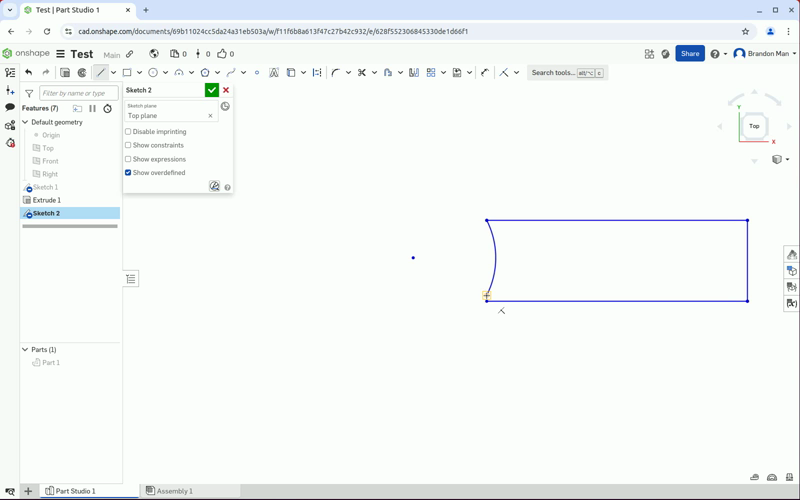
scroll(6)
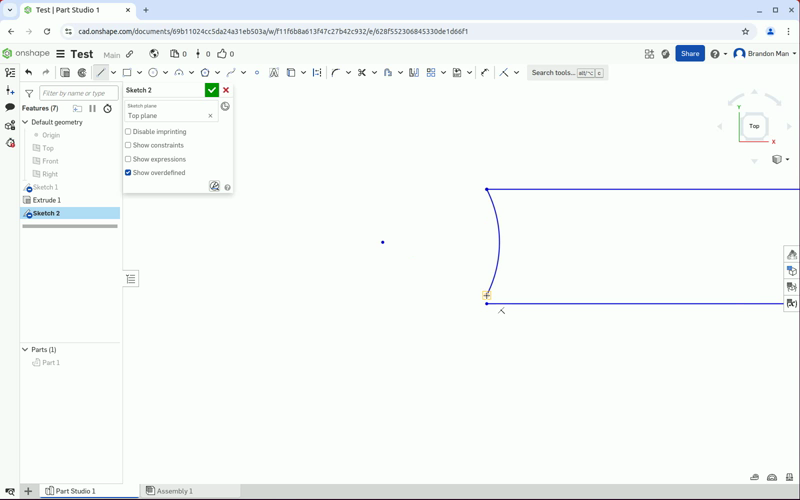
scroll(6)
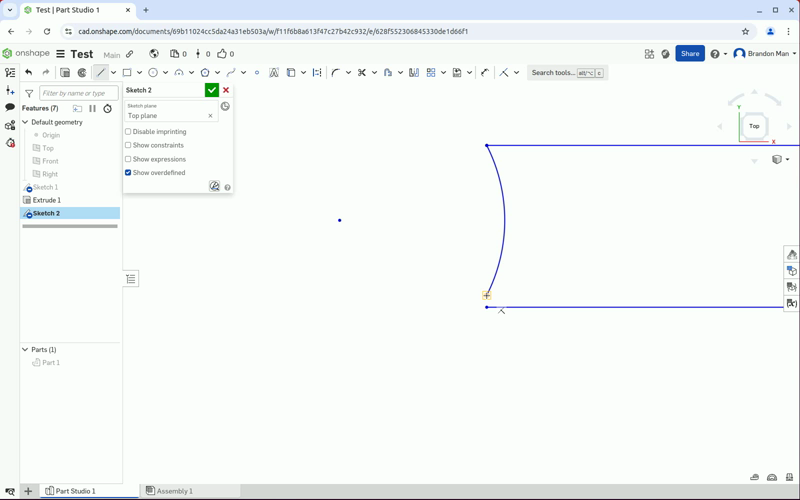
scroll(6)
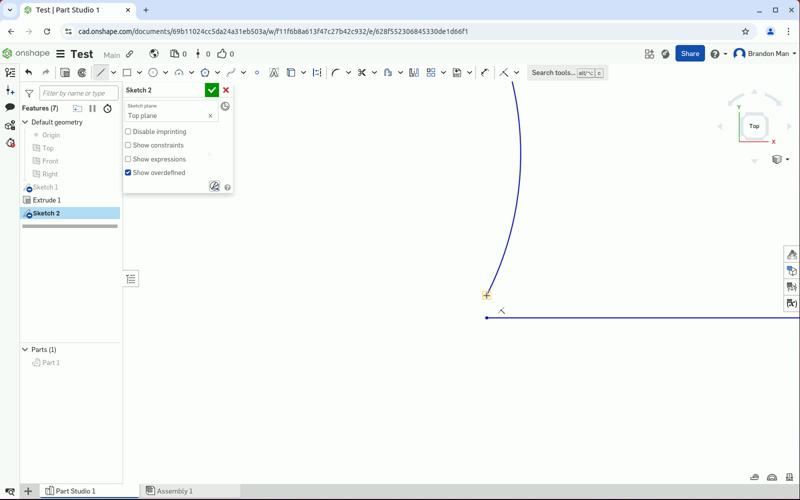
click(486, 295)
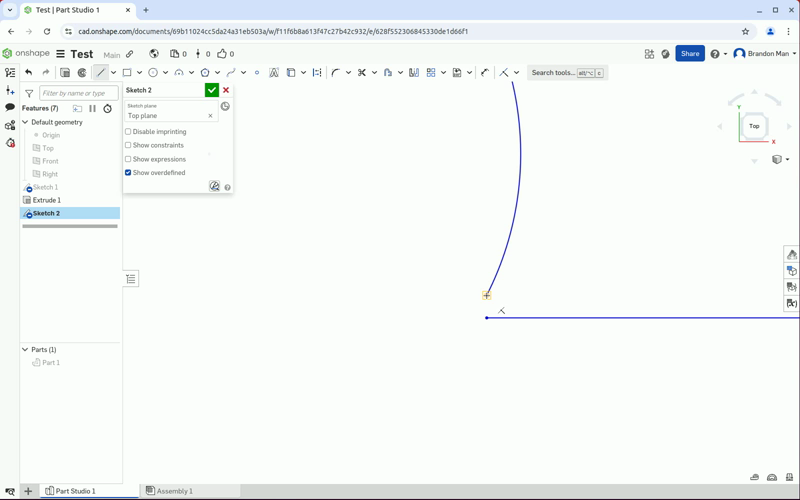
scroll(-6)
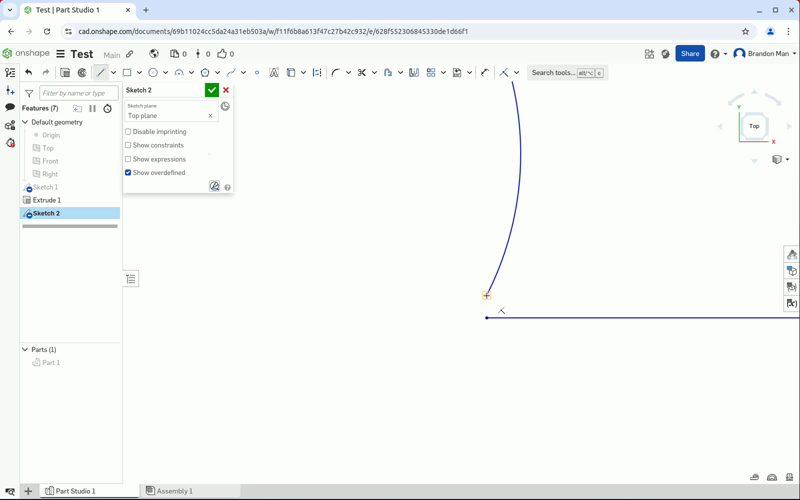
scroll(-6)
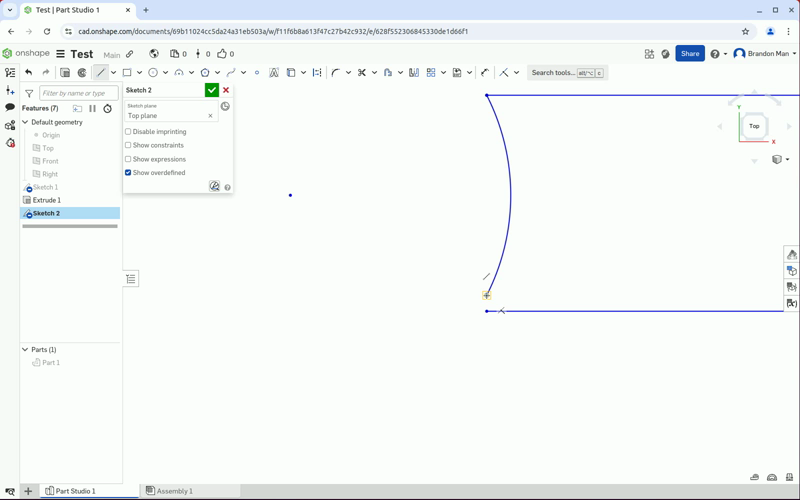
scroll(-6)
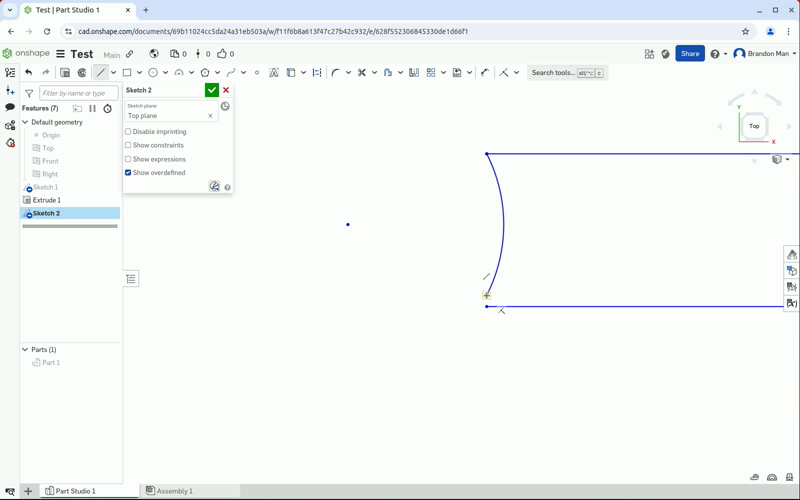
scroll(-6)
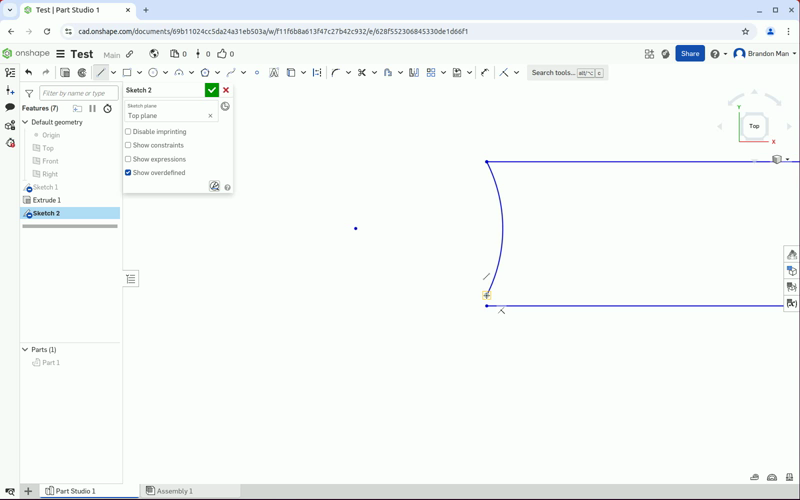
scroll(-6)
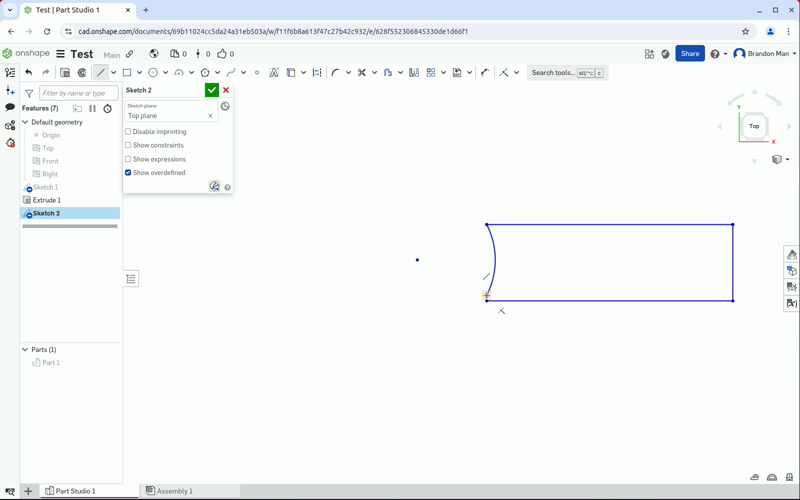
scroll(-6)
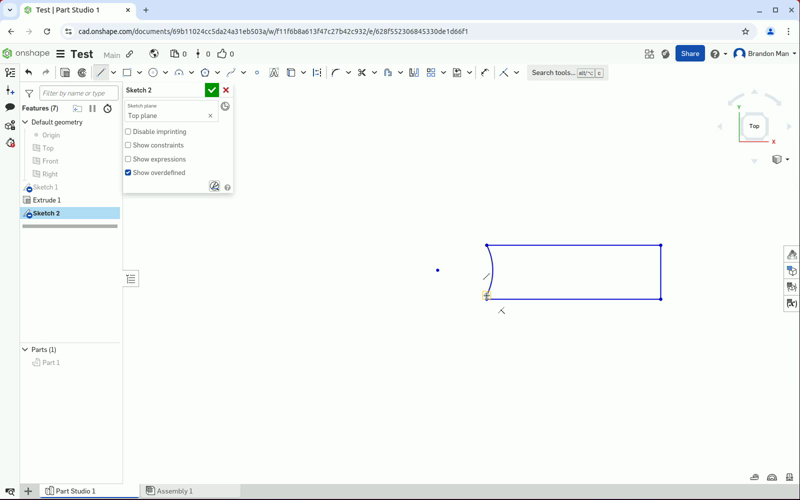
scroll(-6)
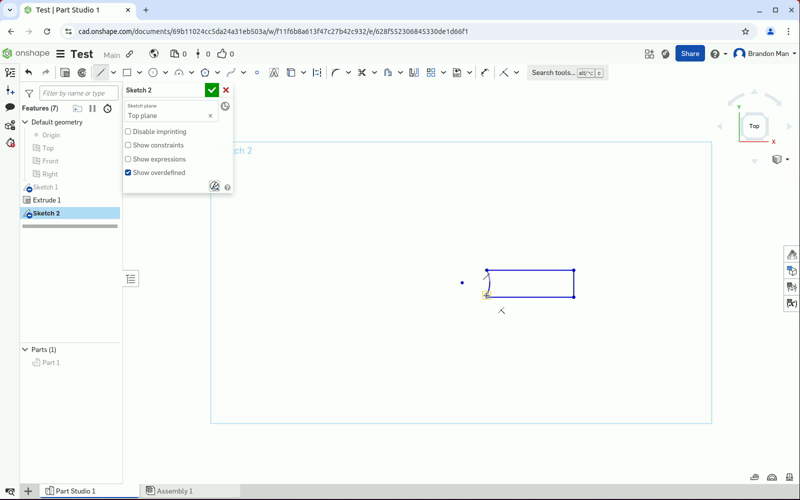
mouse_move(516, 295)
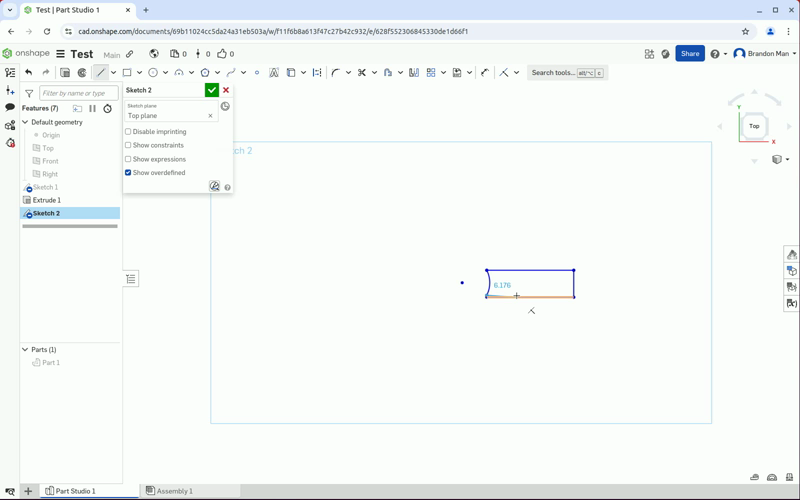
key_down(shift)
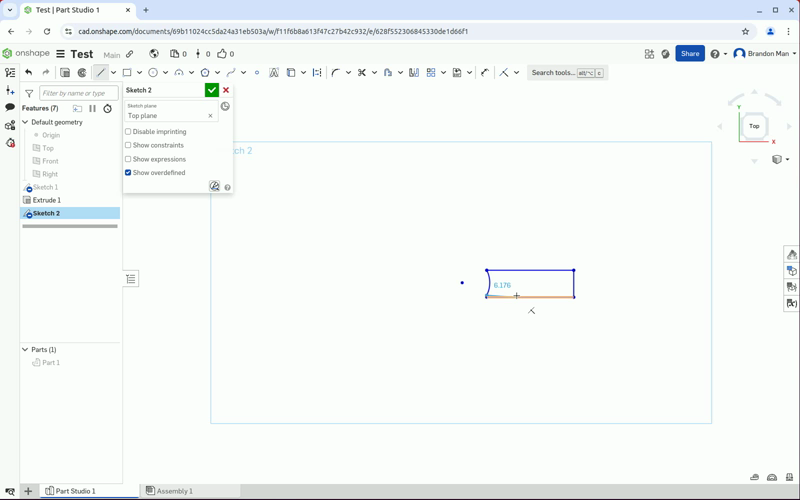
mouse_move(486, 297)
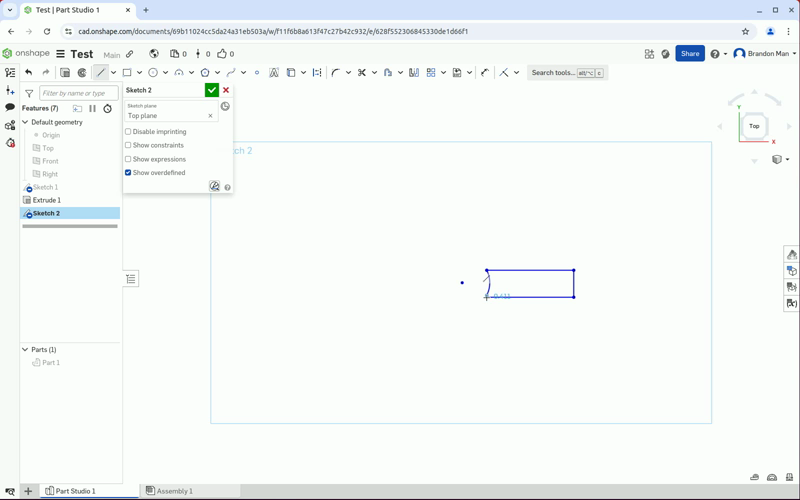
scroll(6)
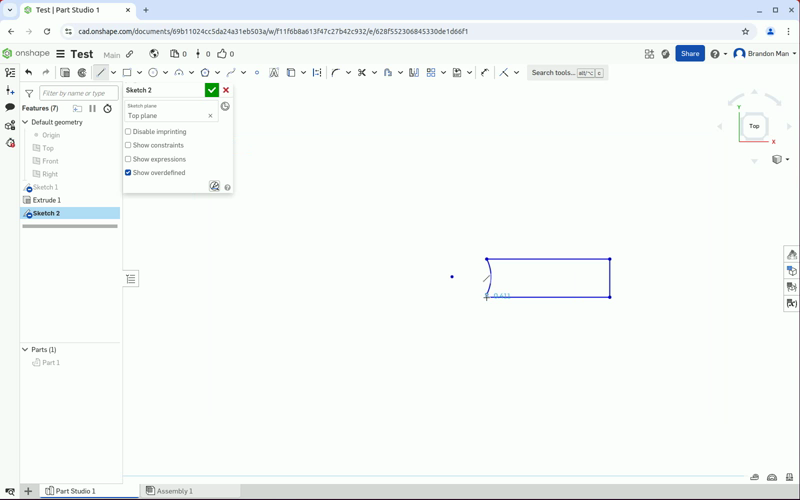
scroll(6)
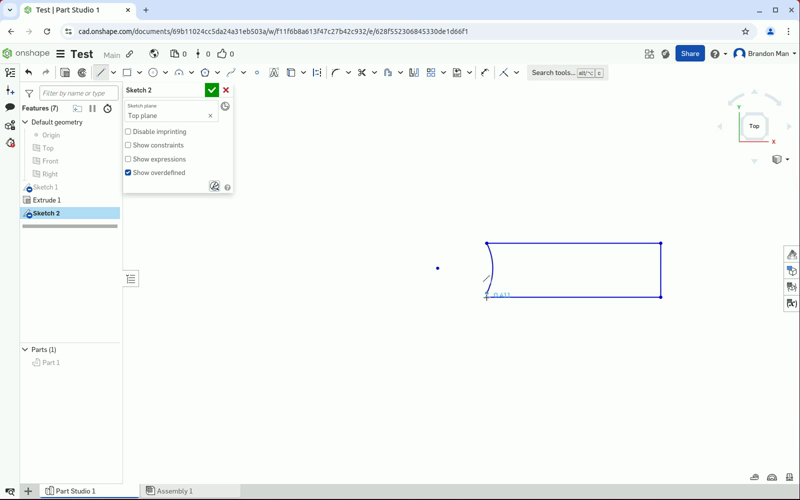
scroll(6)
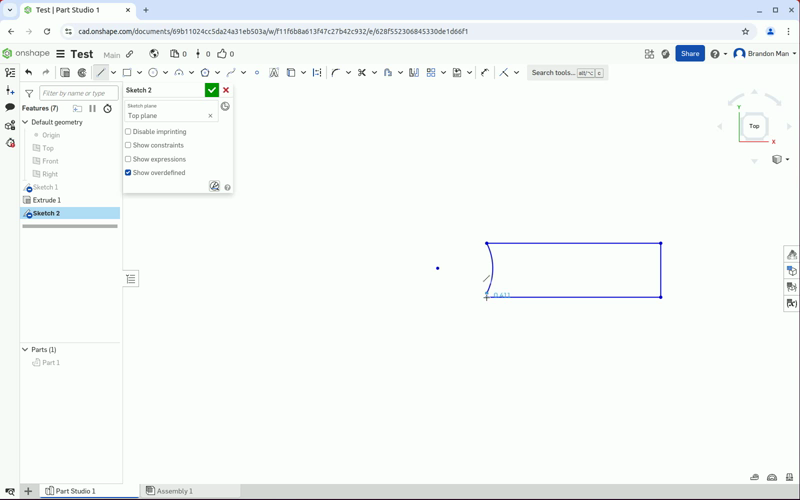
scroll(6)
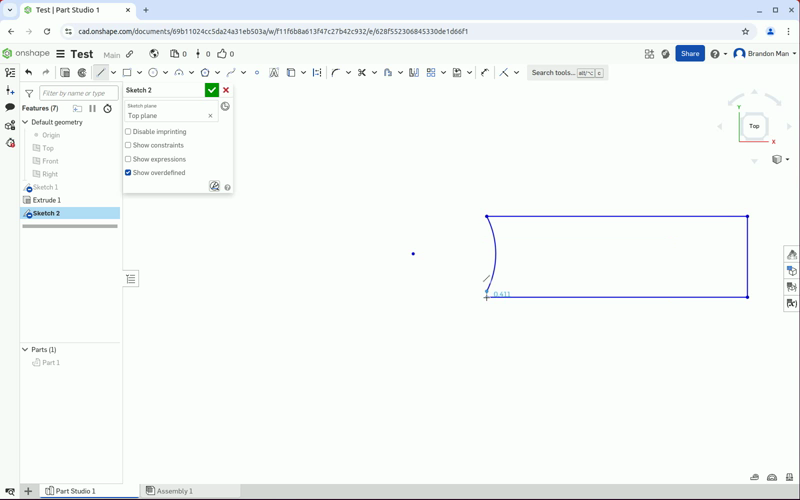
scroll(6)
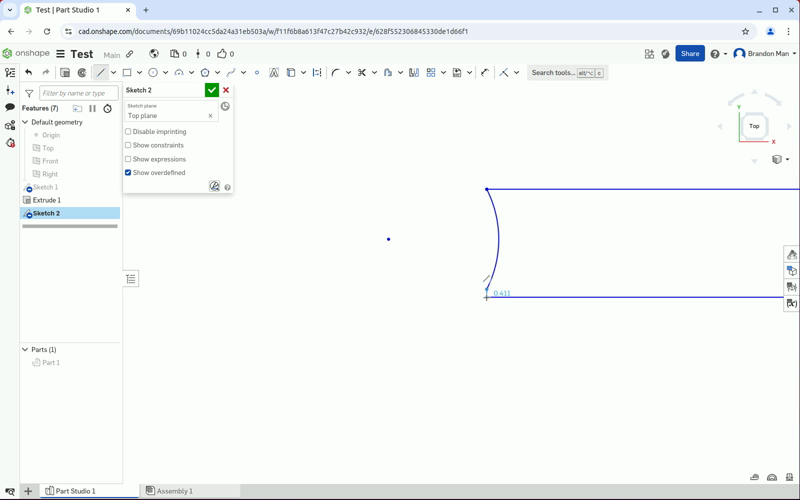
scroll(6)
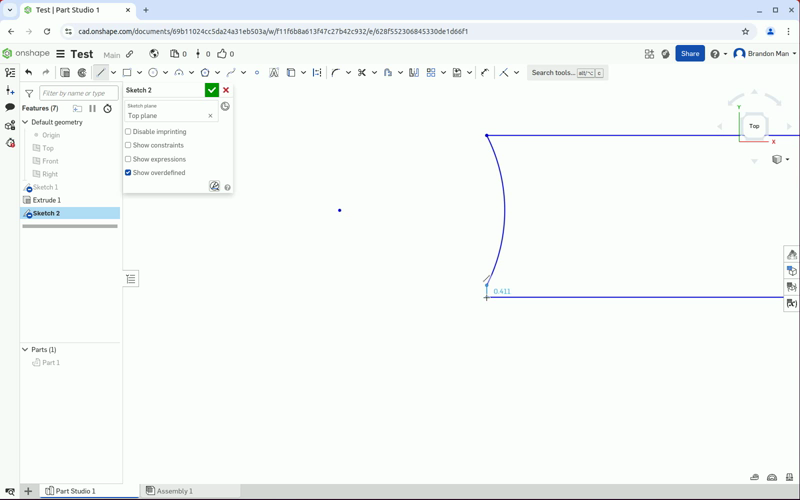
scroll(6)
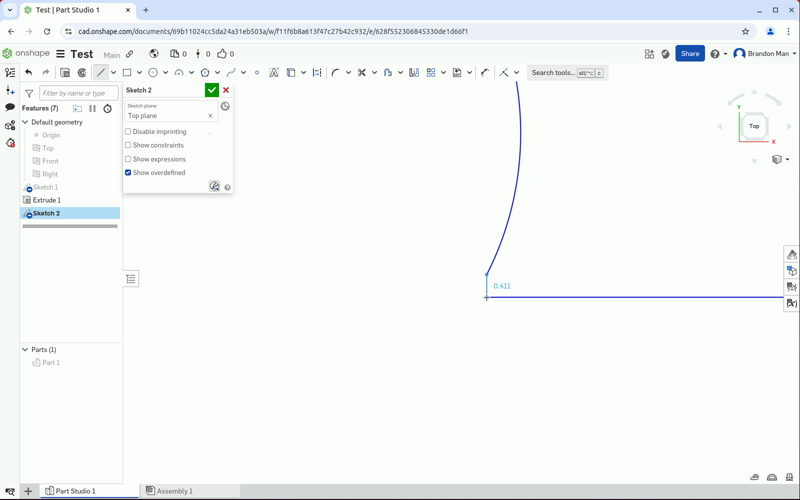
key_up(shift)
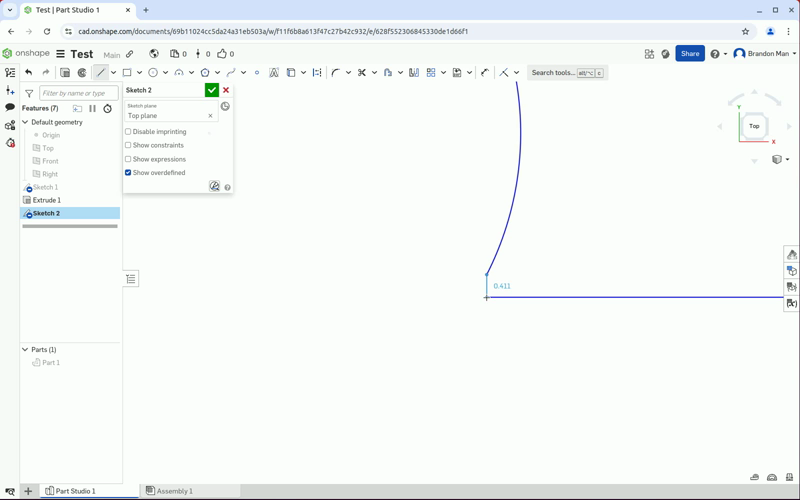
click(486, 297)
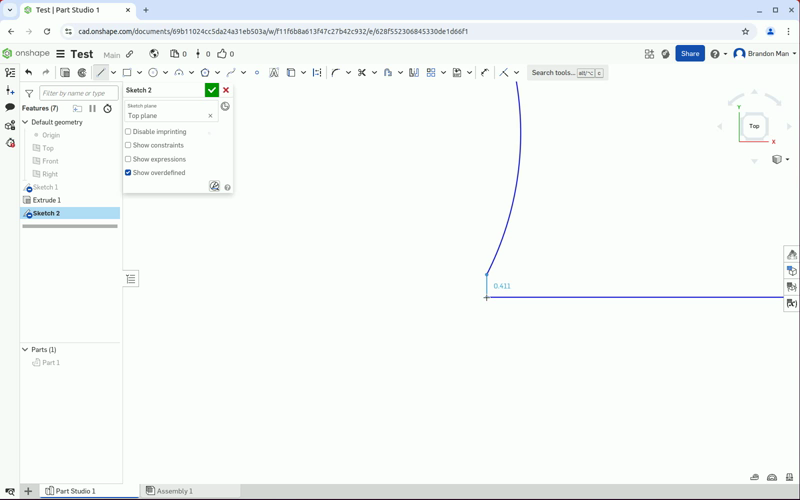
scroll(-6)
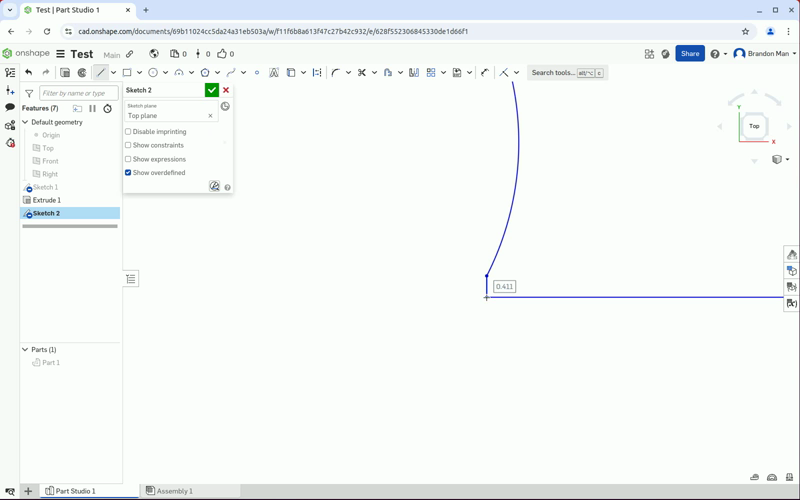
scroll(-6)
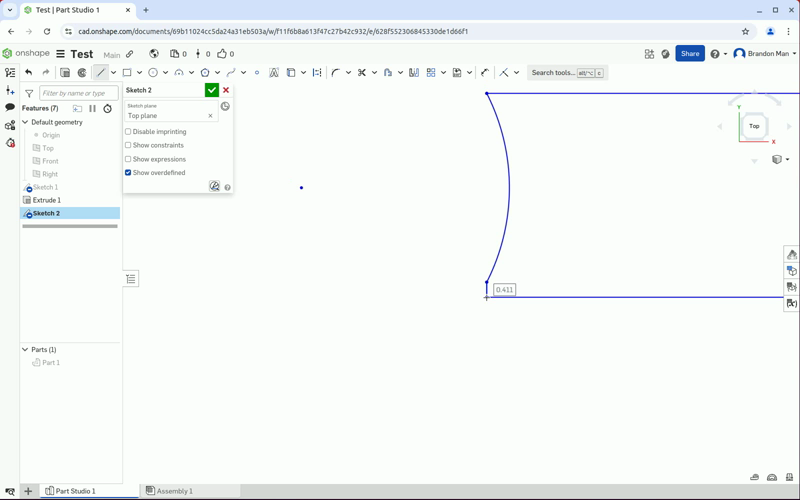
scroll(-6)
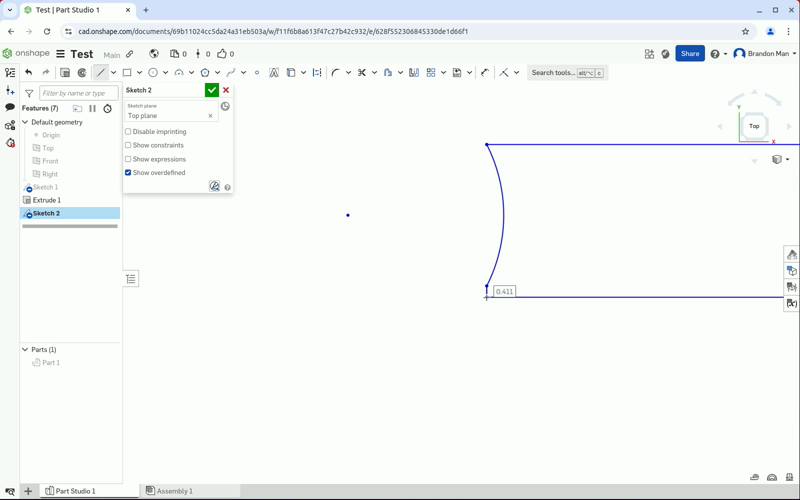
scroll(-6)
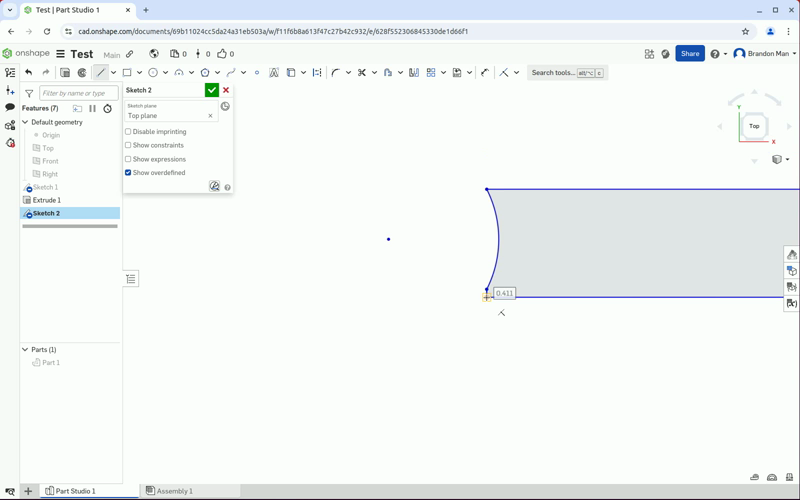
scroll(-6)
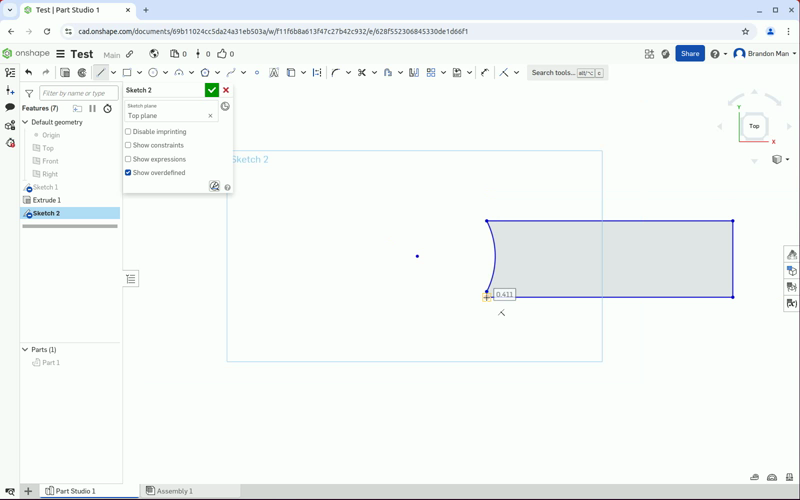
scroll(-6)
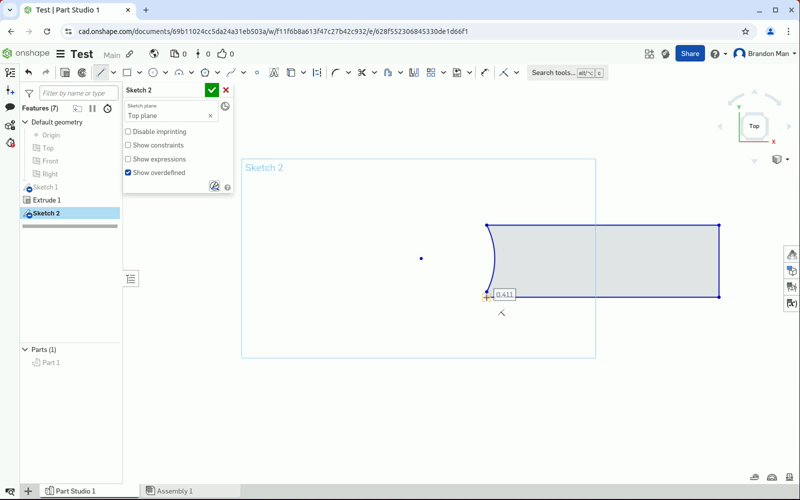
scroll(-6)
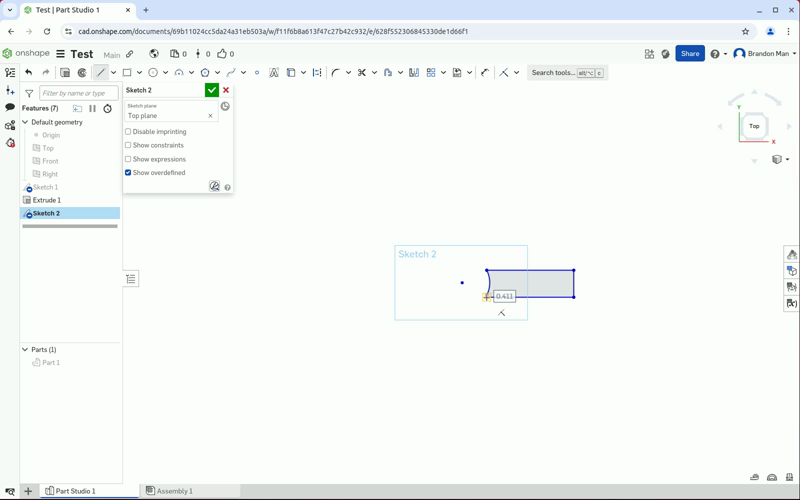
key(esc)
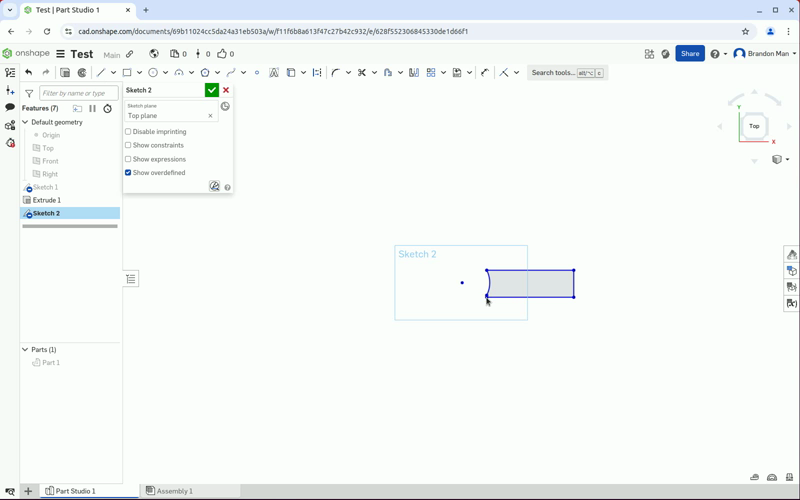
mouse_move(567, 279)
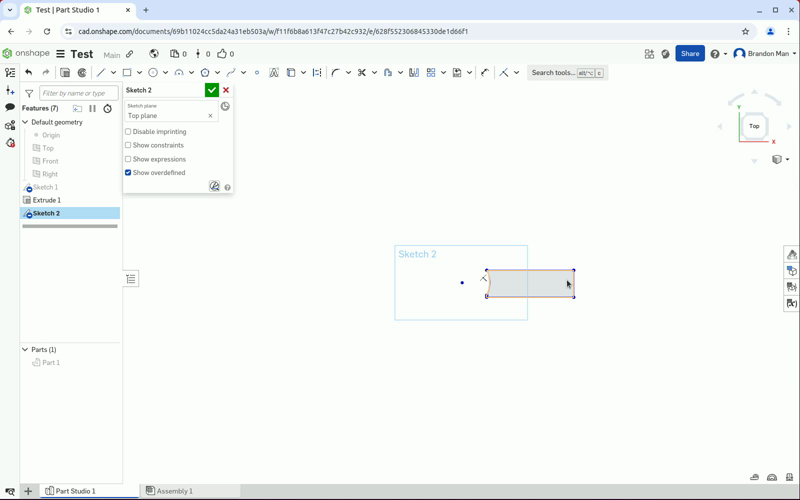
click(567, 279)
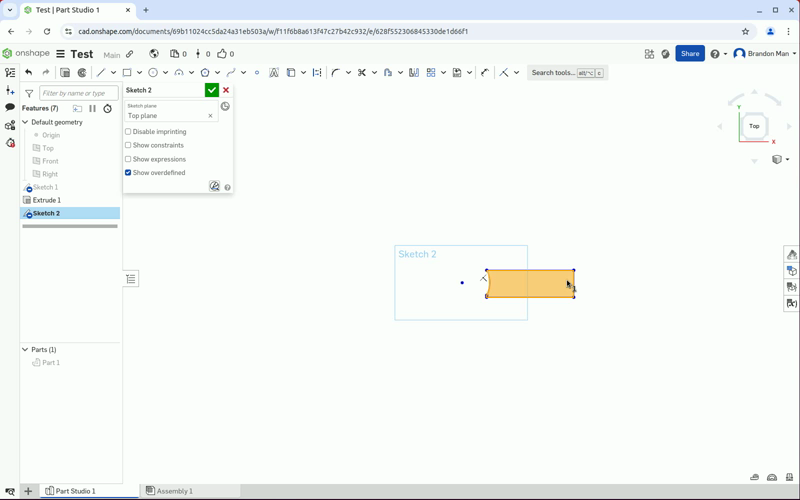
mouse_move(73, 352)
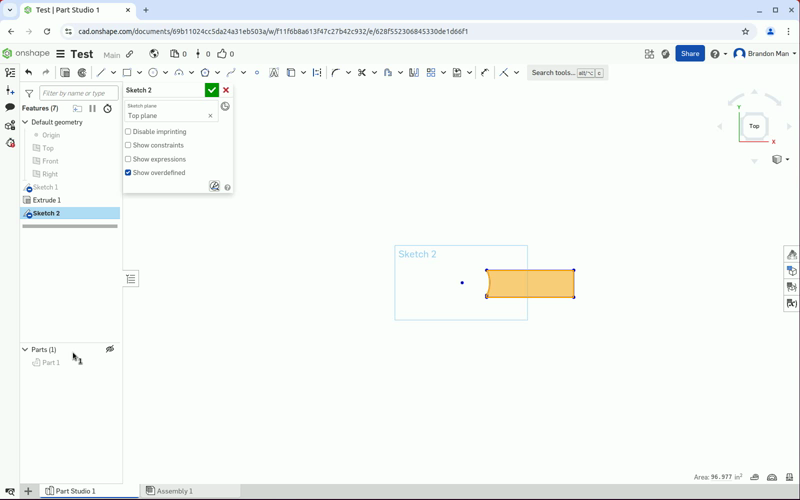
key(shift+y)
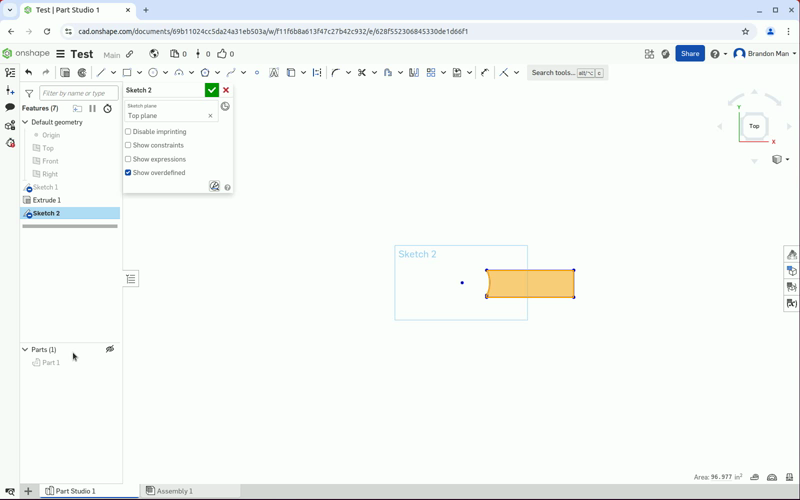
key(shift+e)
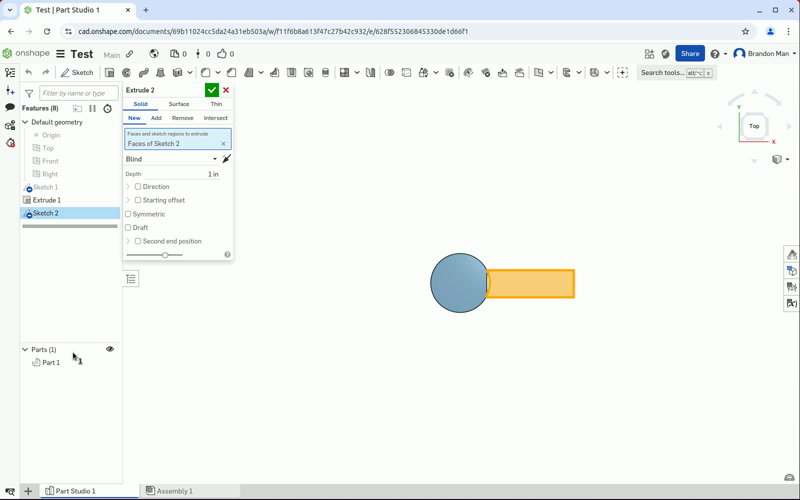
mouse_move(143, 106)
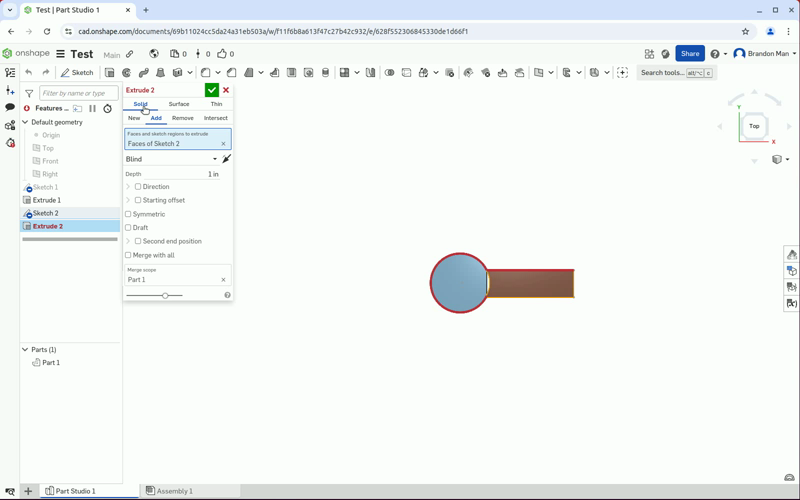
click(143, 106)
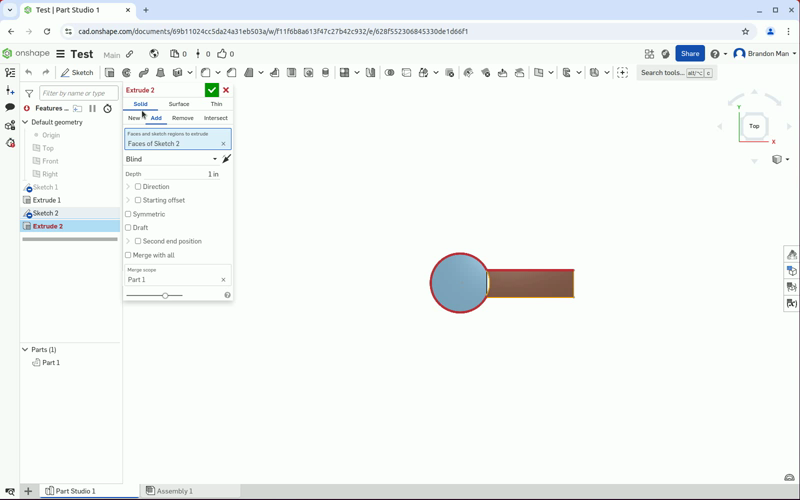
mouse_move(137, 120)
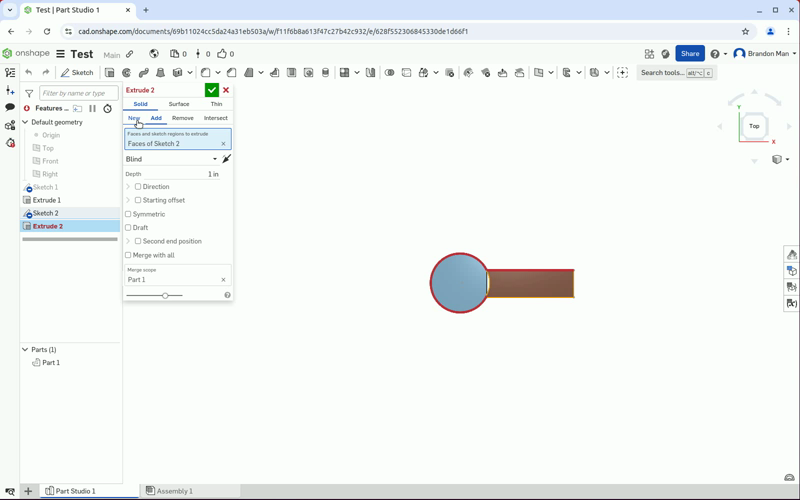
click(137, 120)
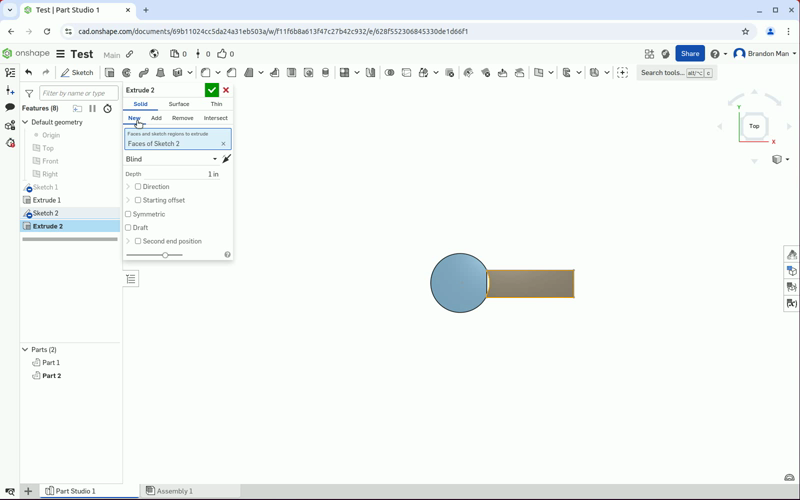
key(tab, 4)
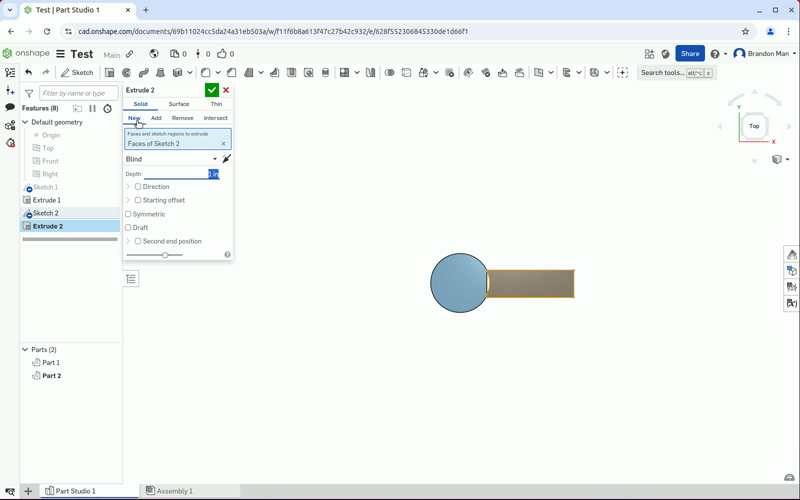
text(1.204)
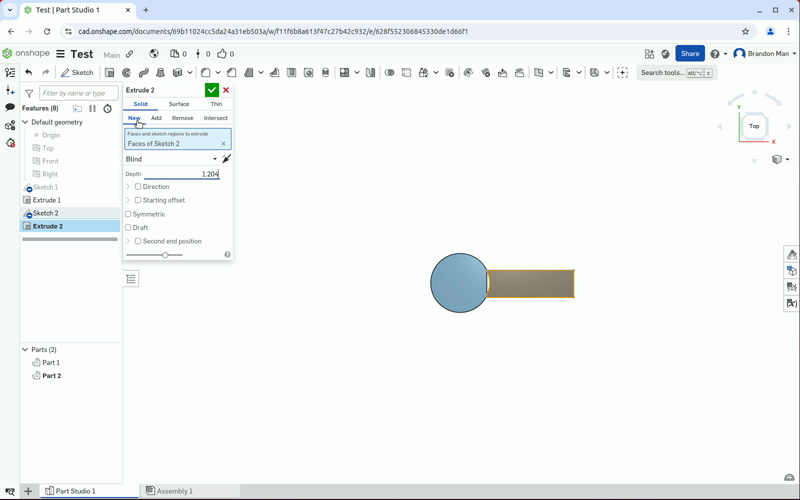
key(enter)
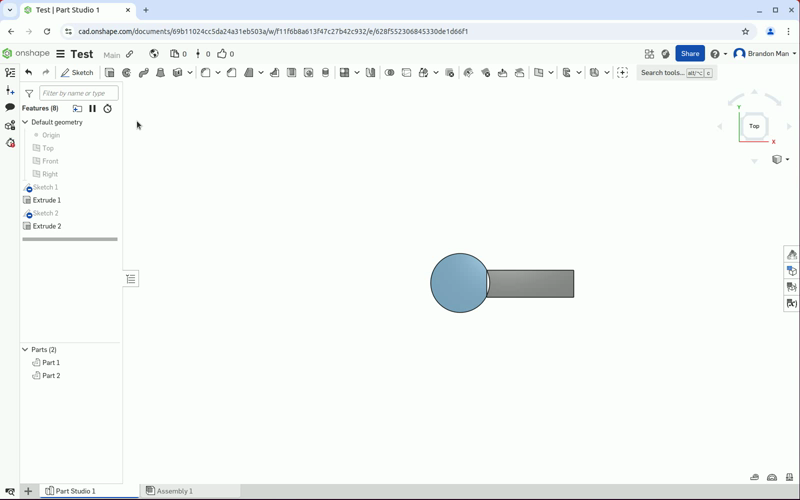
key(shift+h)
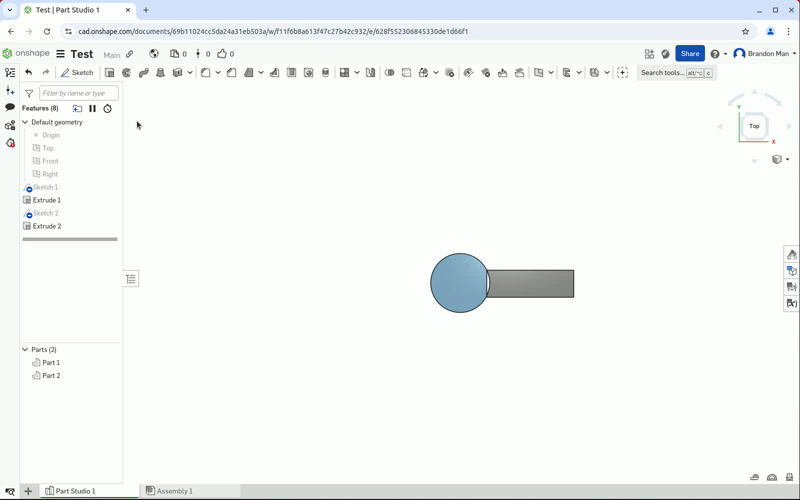
key(shift+h)
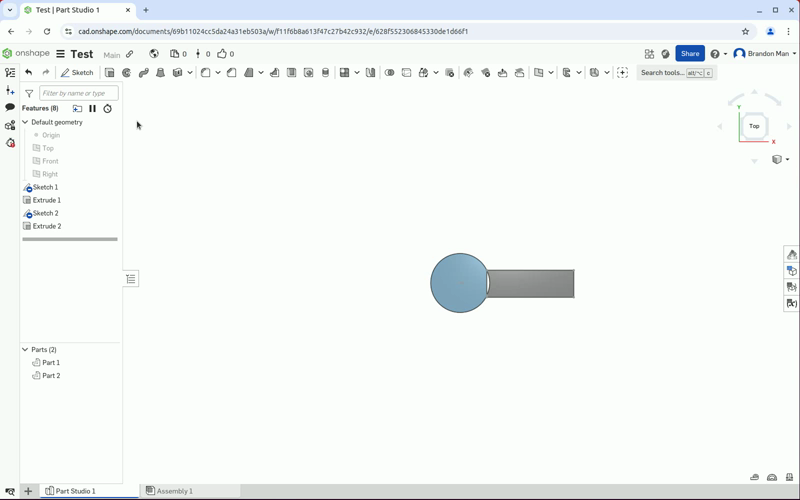
key(shift+7)
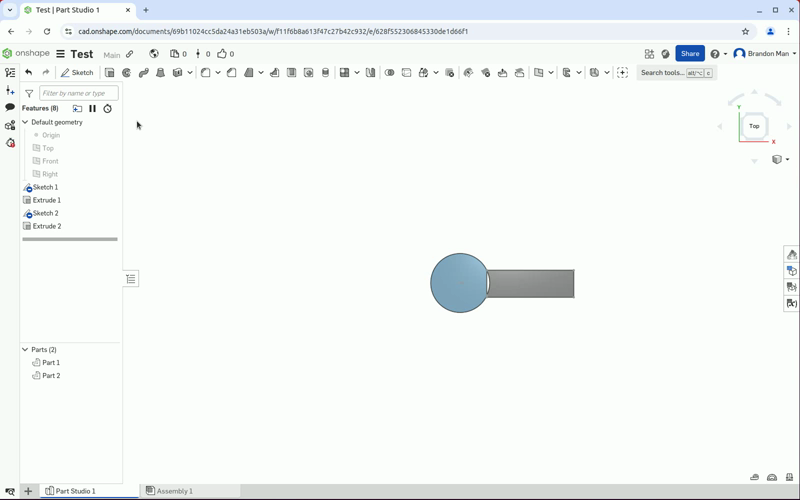
key(up, 3)
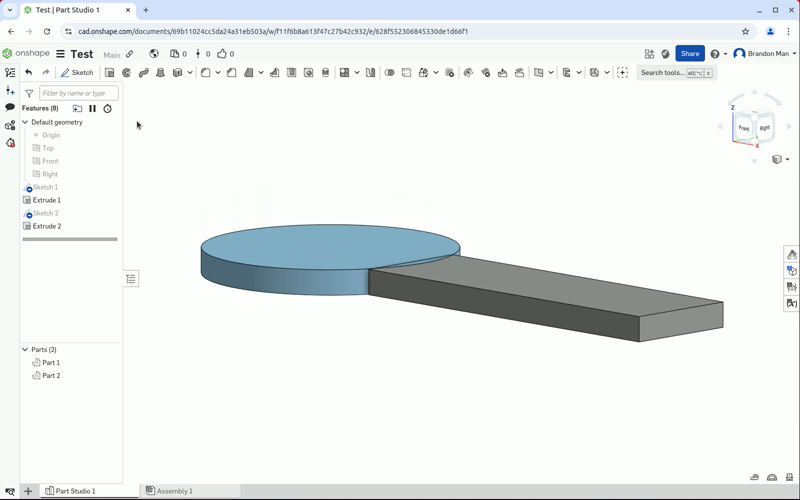
key(left, 3)
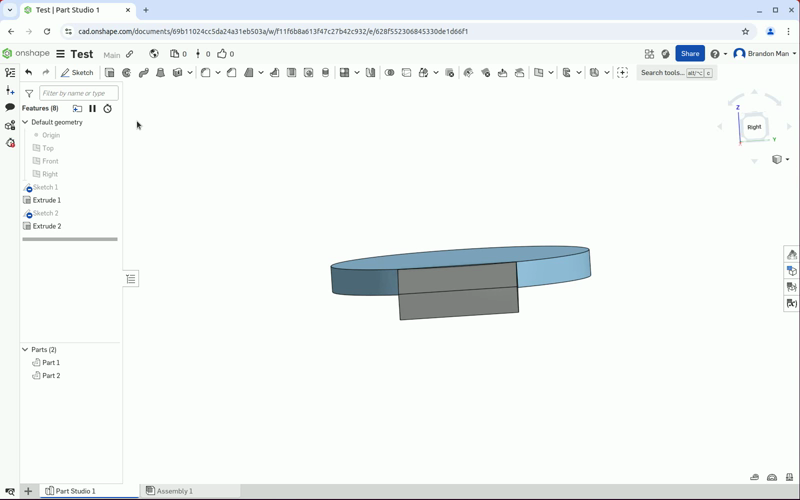
key(right, 3)
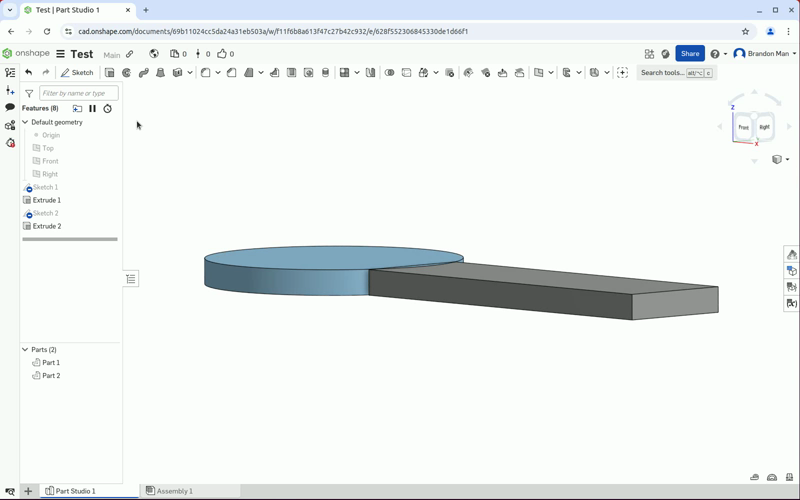
key(down, 3)
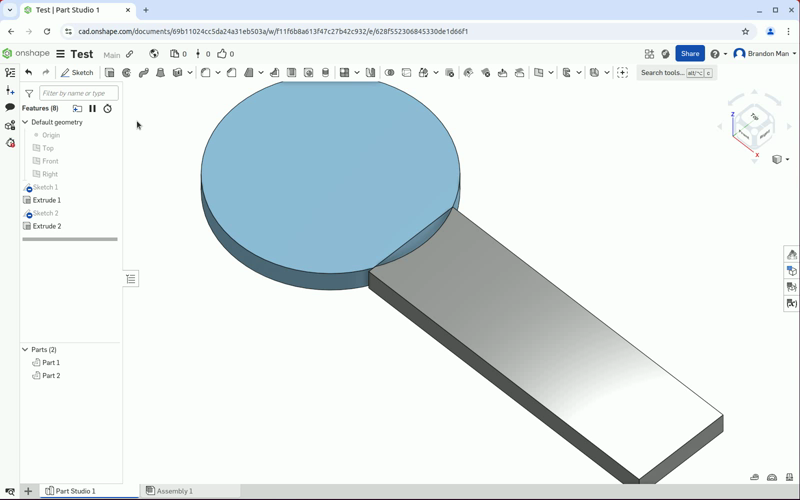
mouse_move(73, 189)
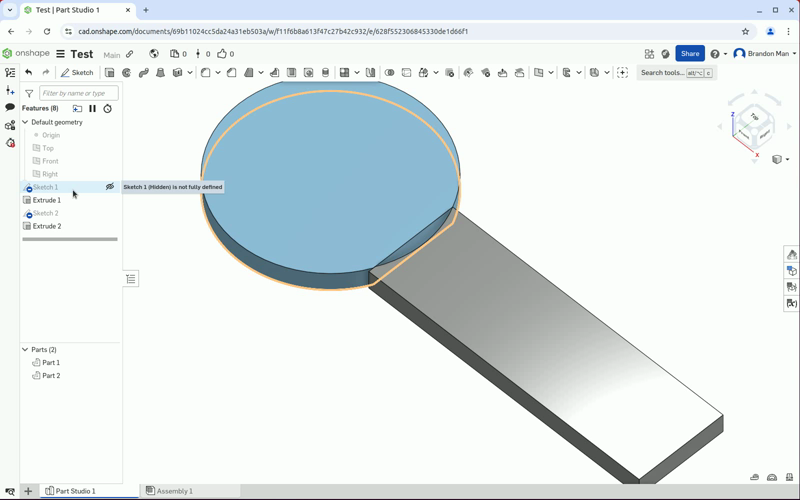
click(73, 189)